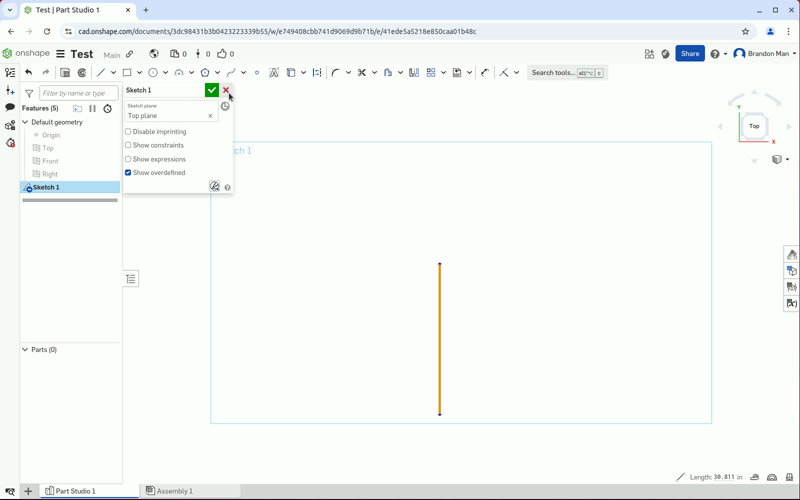
key(shift+h)
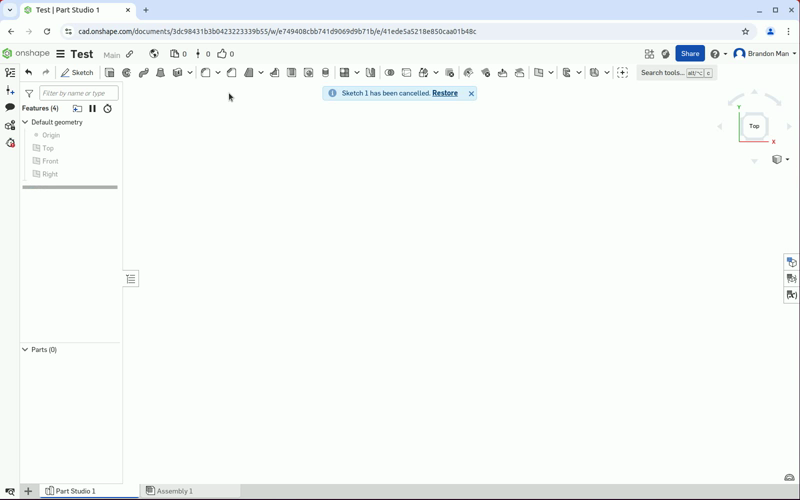
mouse_move(73, 352)
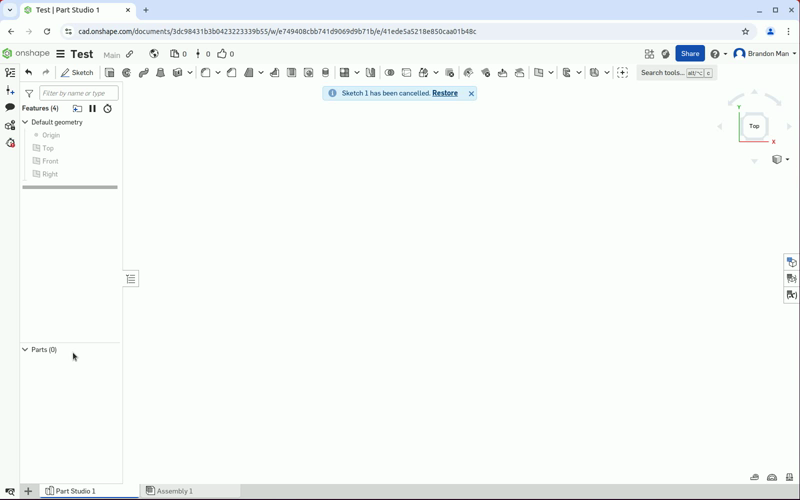
key(y)
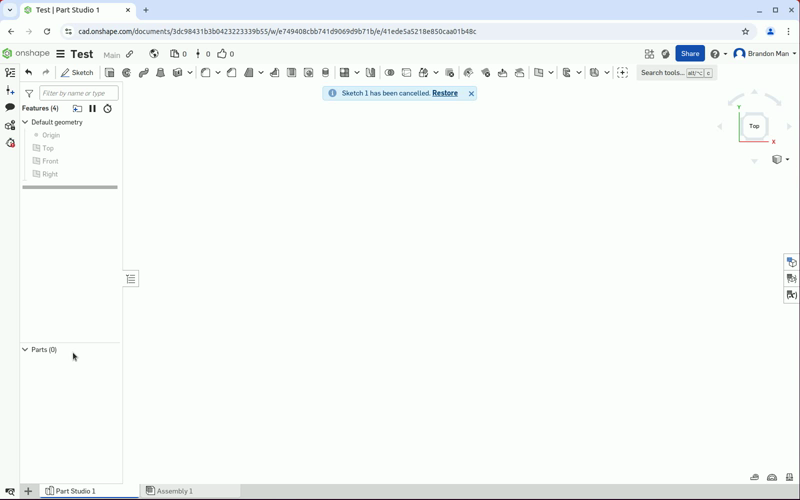
key(shift+p)
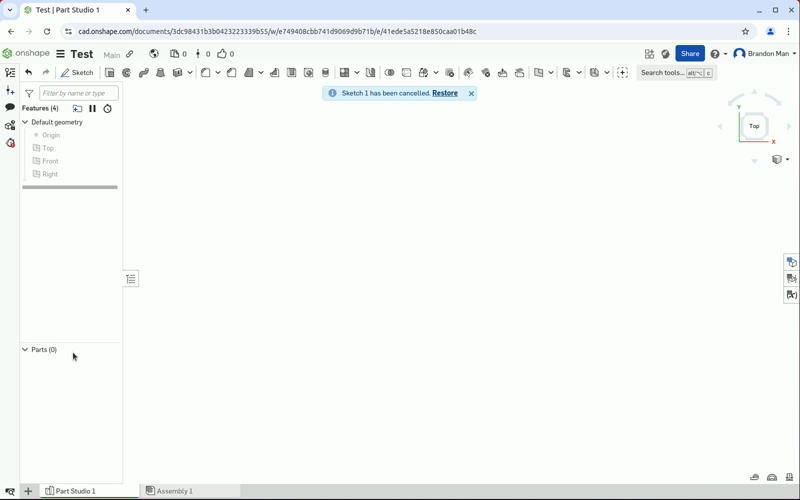
key(space)
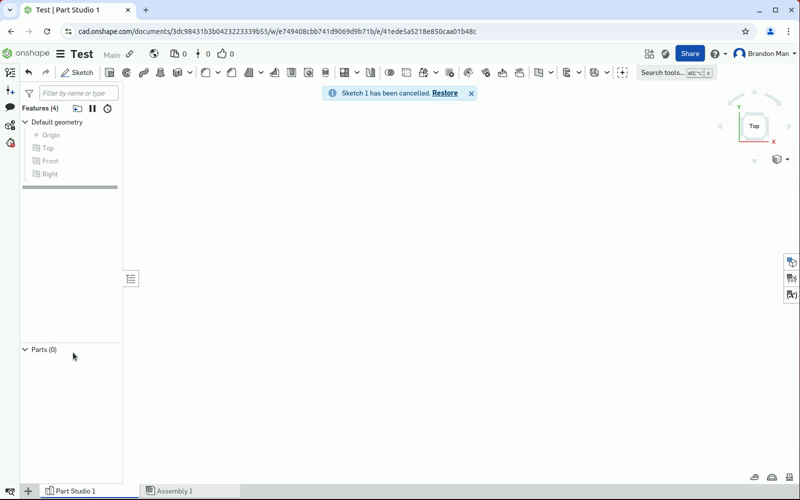
key_down(shift)
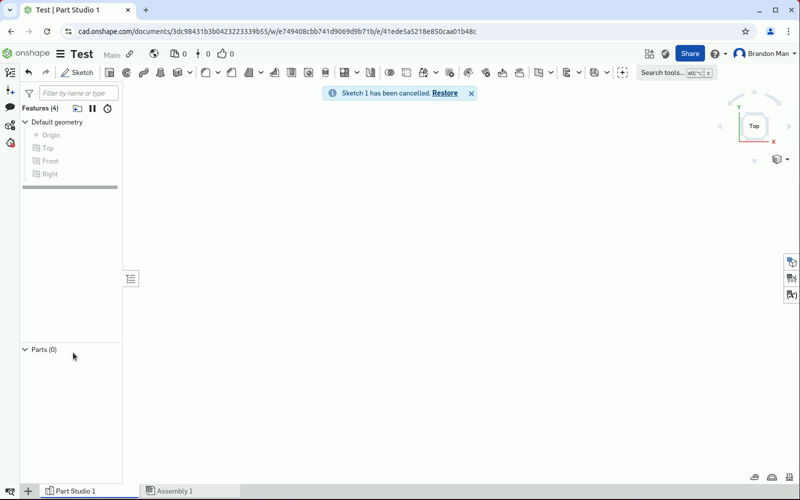
key(up)
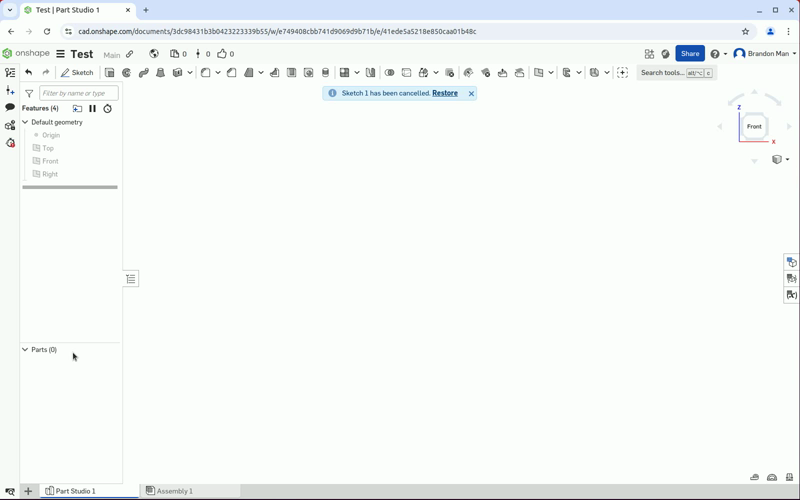
key_up(shift)
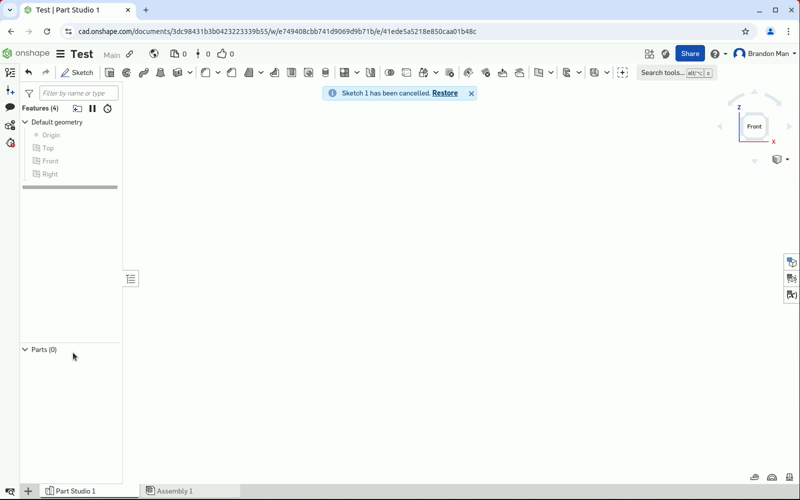
mouse_move(73, 352)
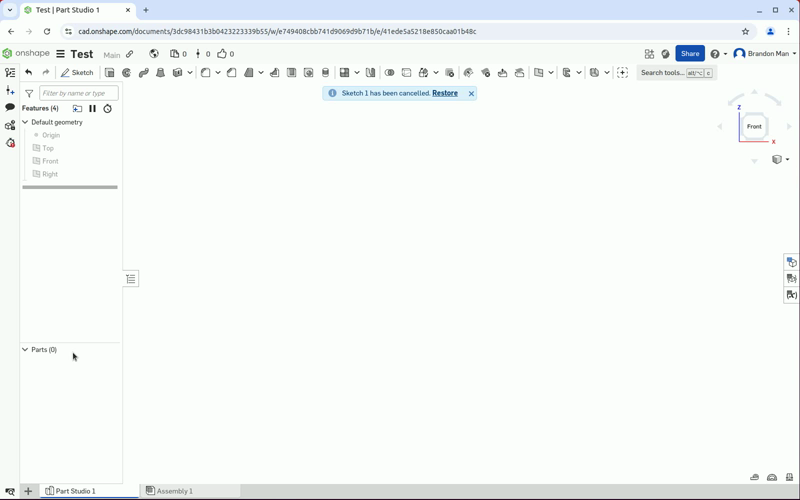
key(shift+y)
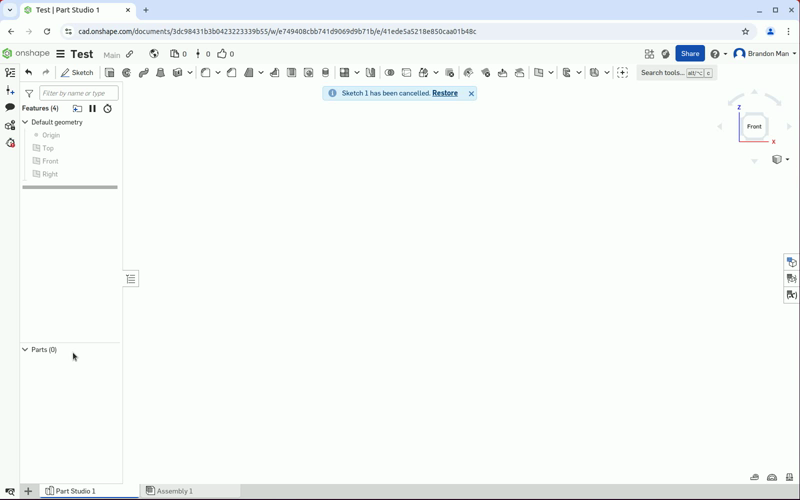
key(shift+s)
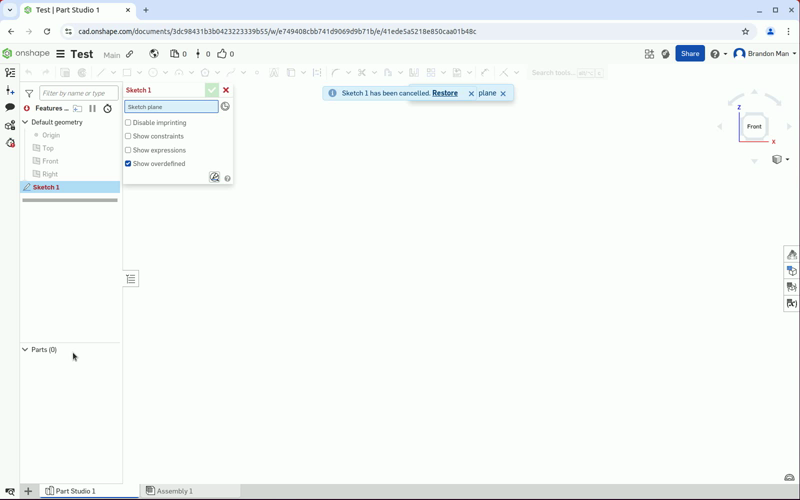
mouse_move(73, 163)
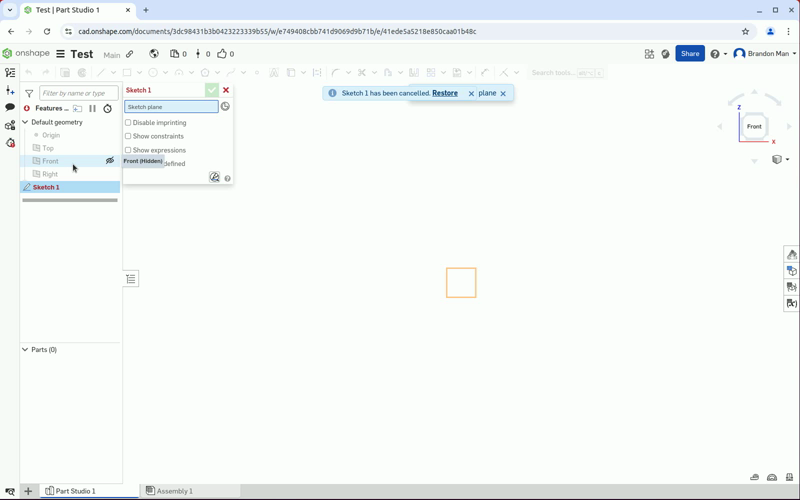
click(73, 163)
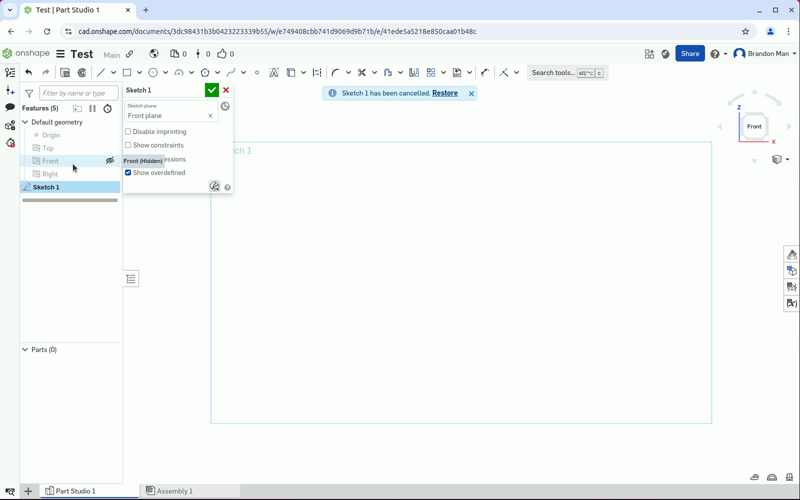
mouse_move(73, 352)
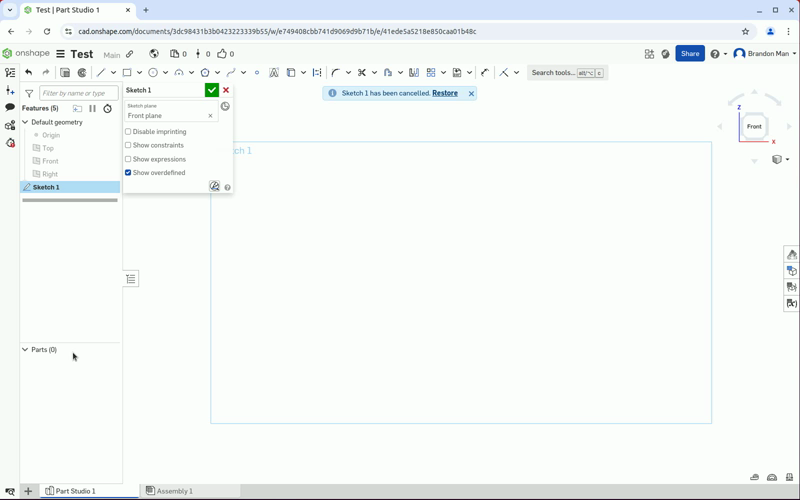
key(y)
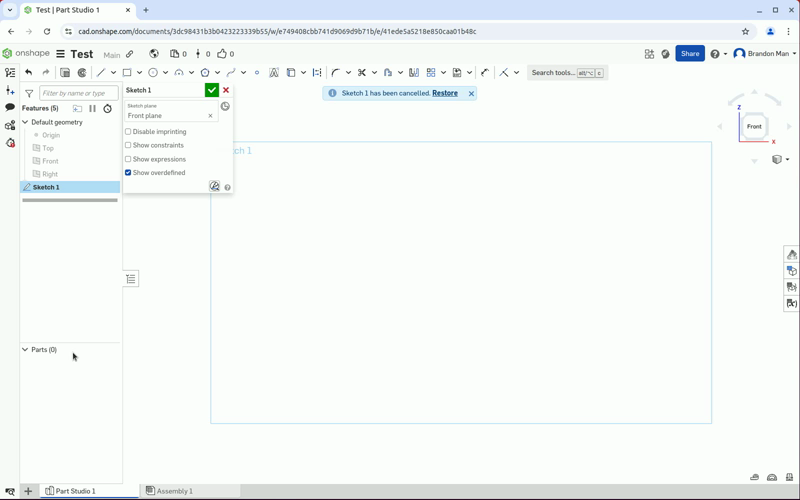
key(a)
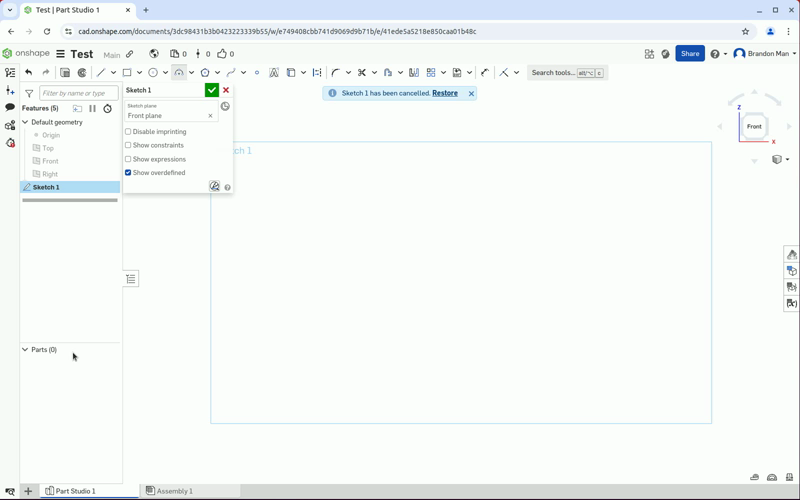
key_down(shift)
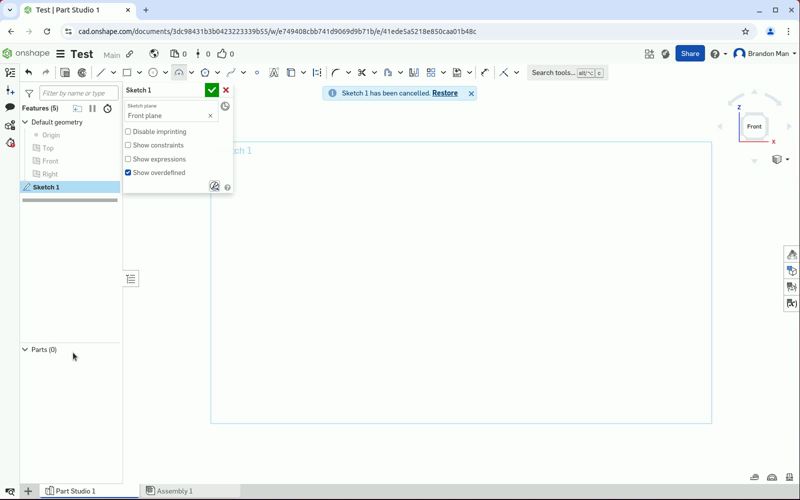
mouse_move(456, 266)
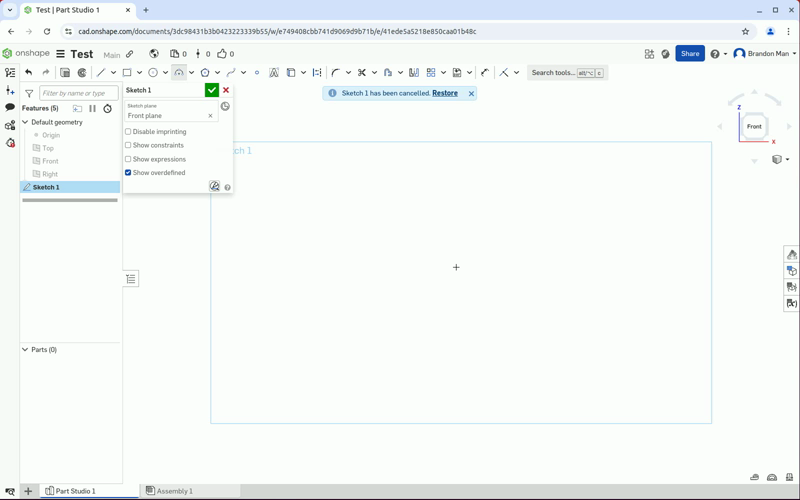
click(456, 266)
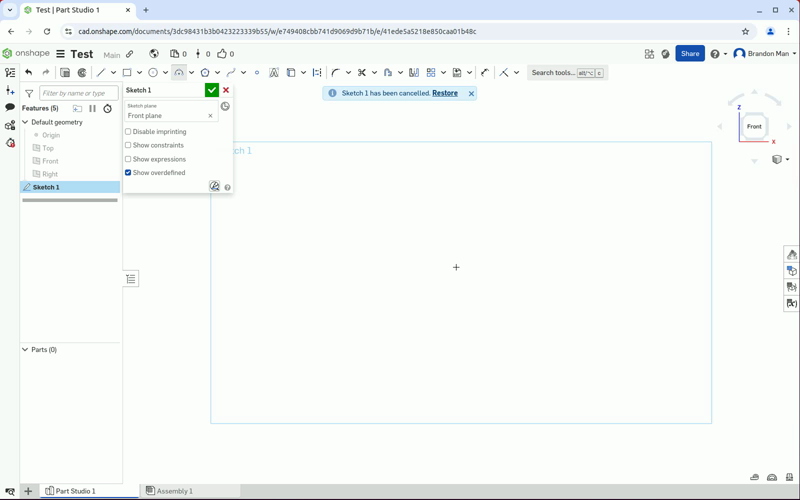
key_up(shift)
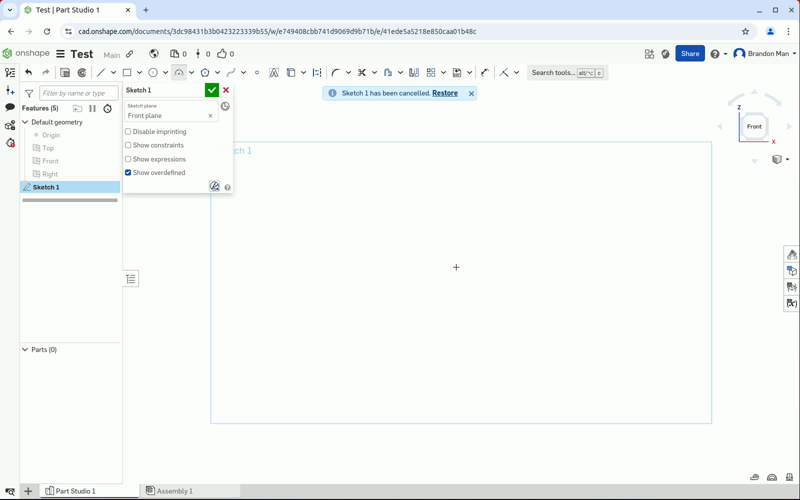
key_down(shift)
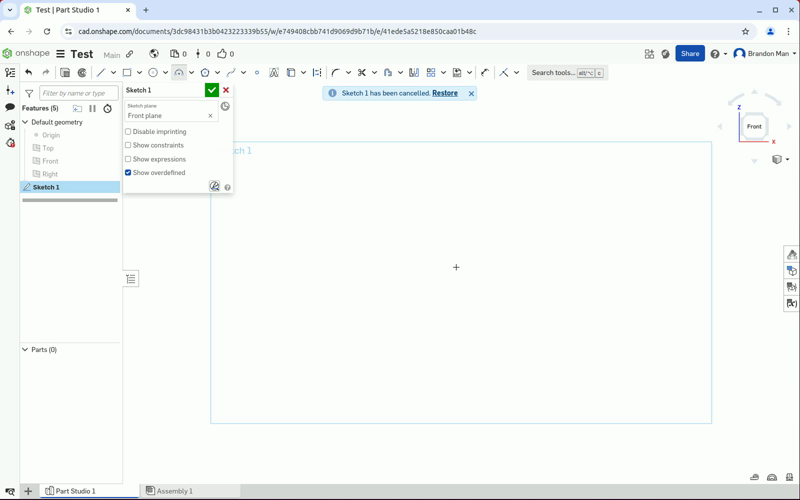
mouse_move(466, 266)
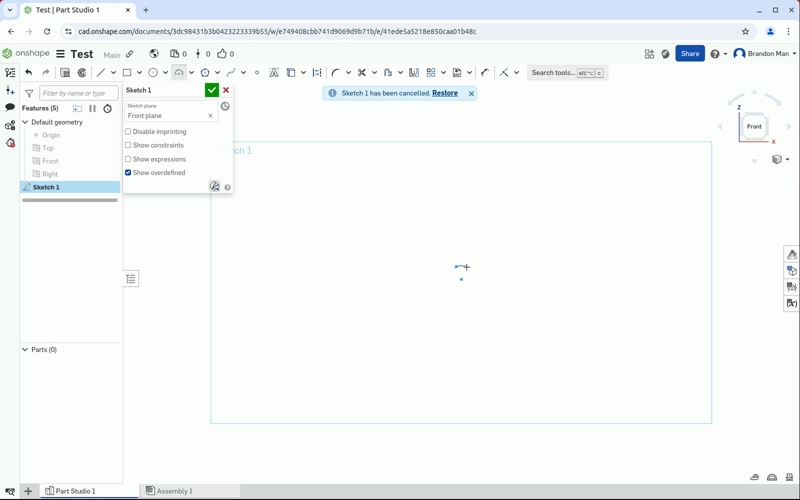
click(466, 266)
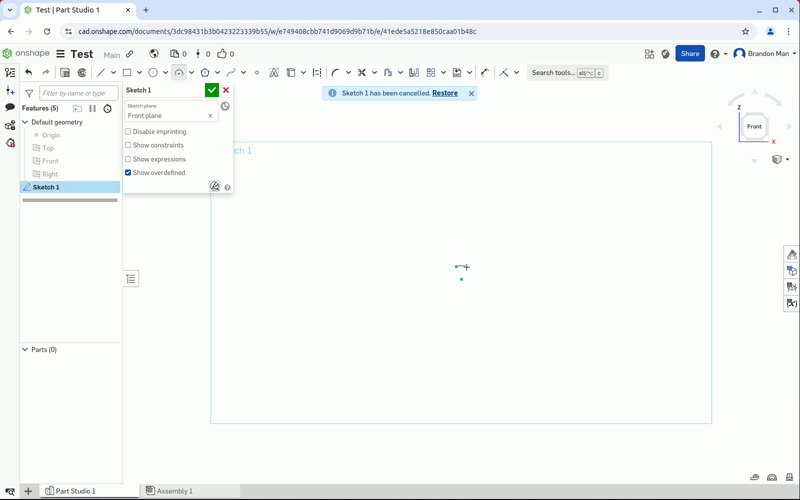
mouse_move(461, 300)
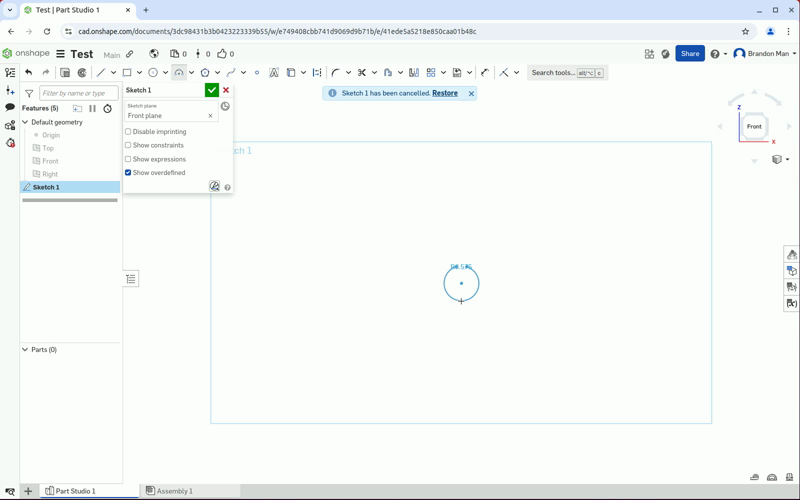
click(461, 300)
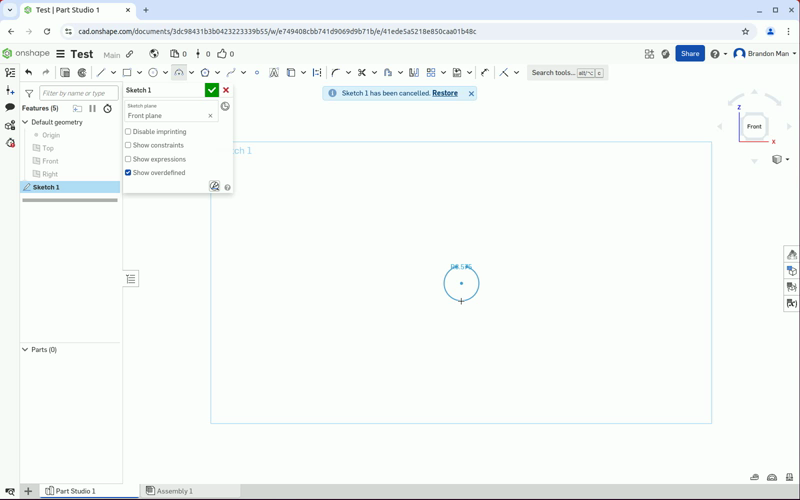
key_up(shift)
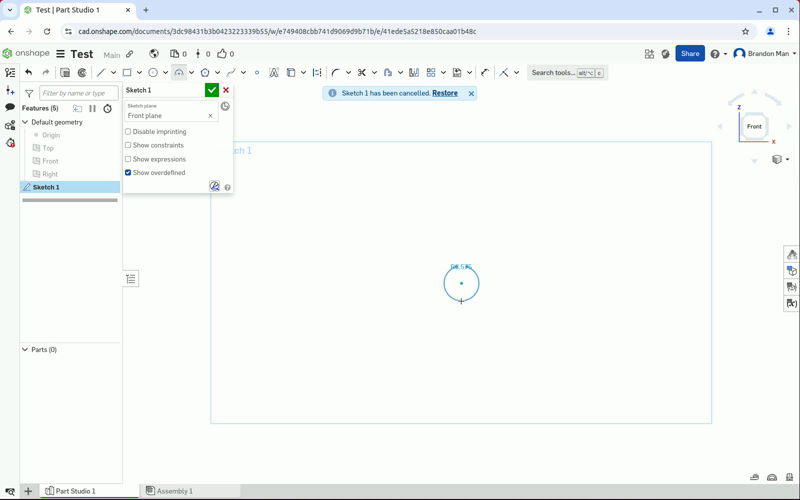
key(esc)
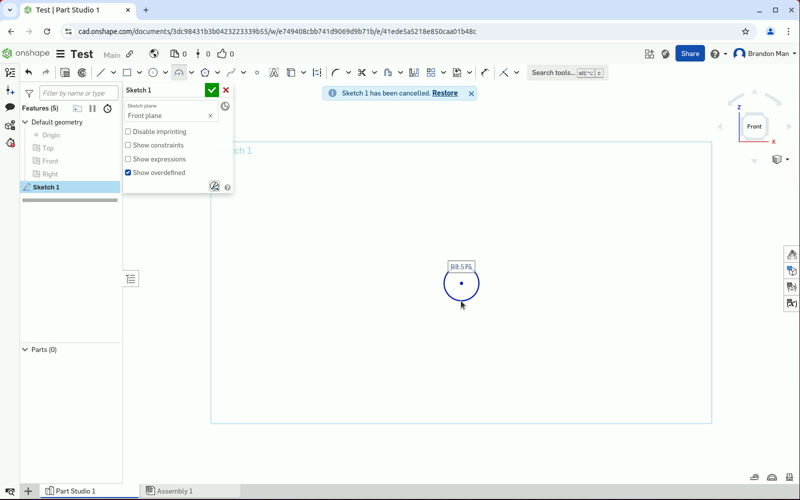
key(l)
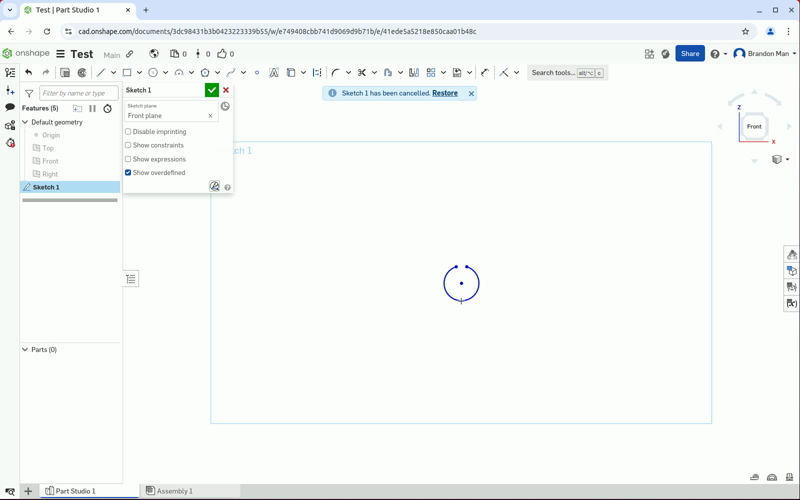
mouse_move(466, 266)
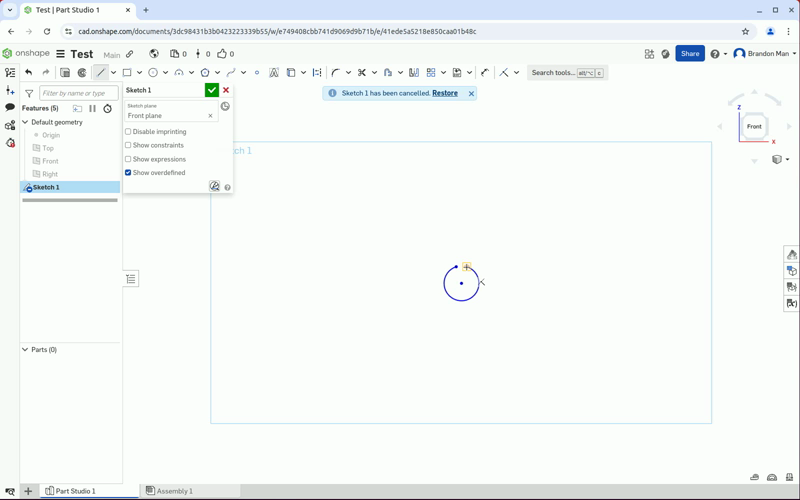
click(466, 266)
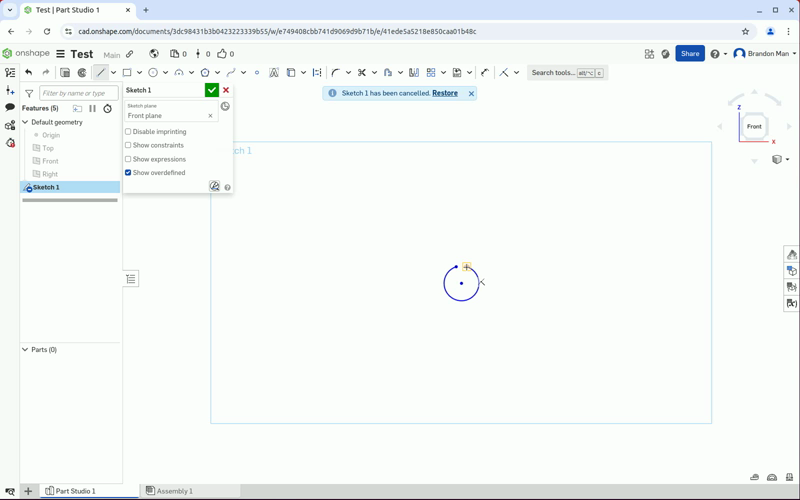
key_down(shift)
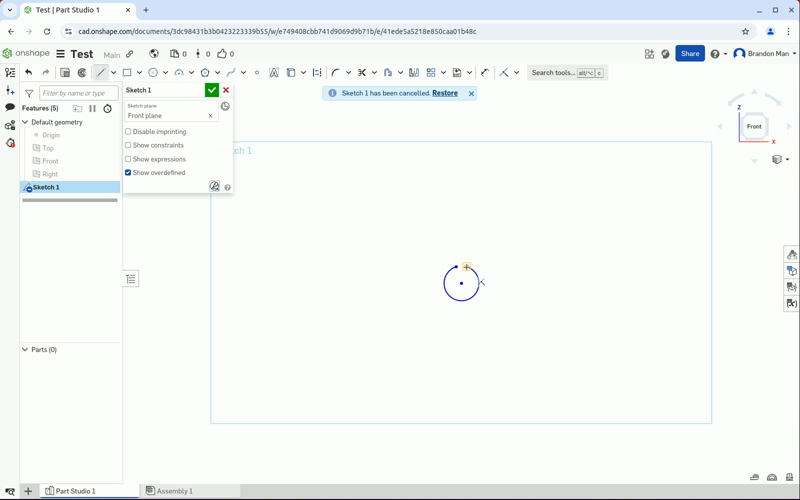
mouse_move(496, 266)
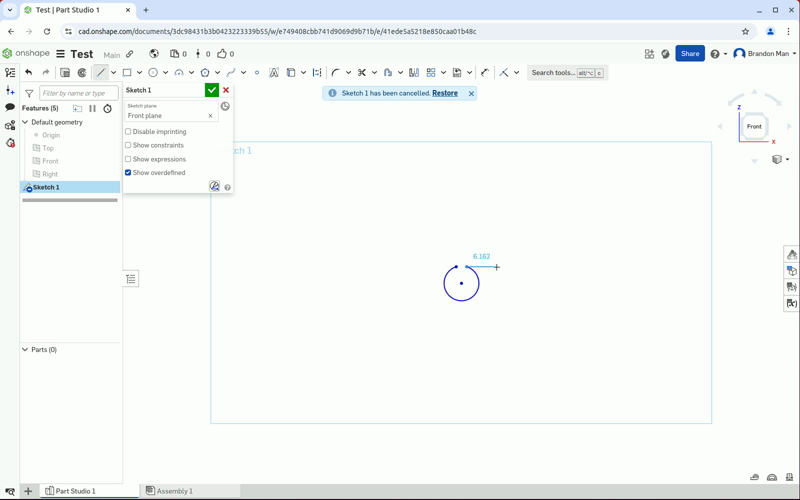
mouse_move(466, 256)
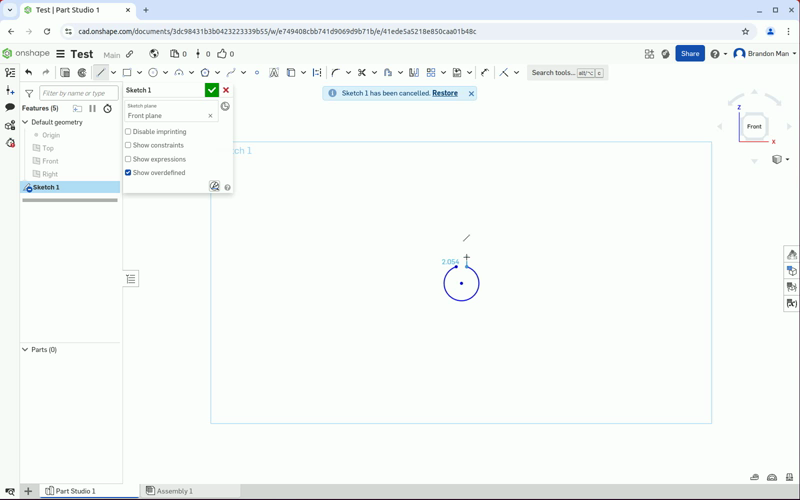
click(466, 256)
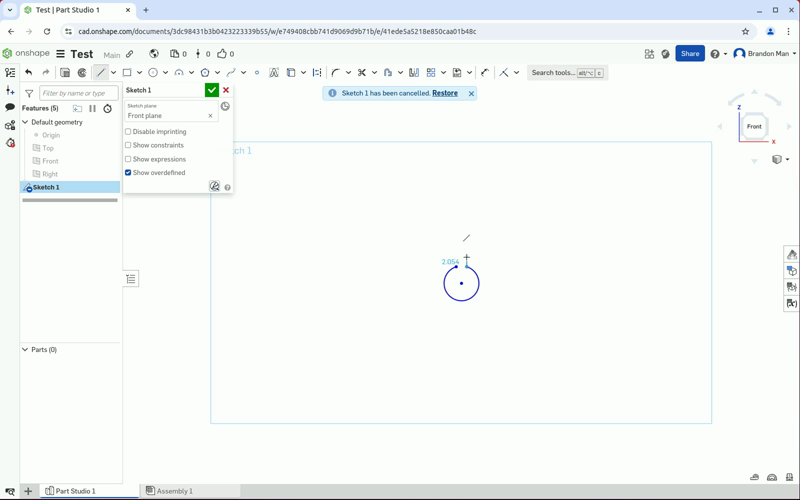
key_up(shift)
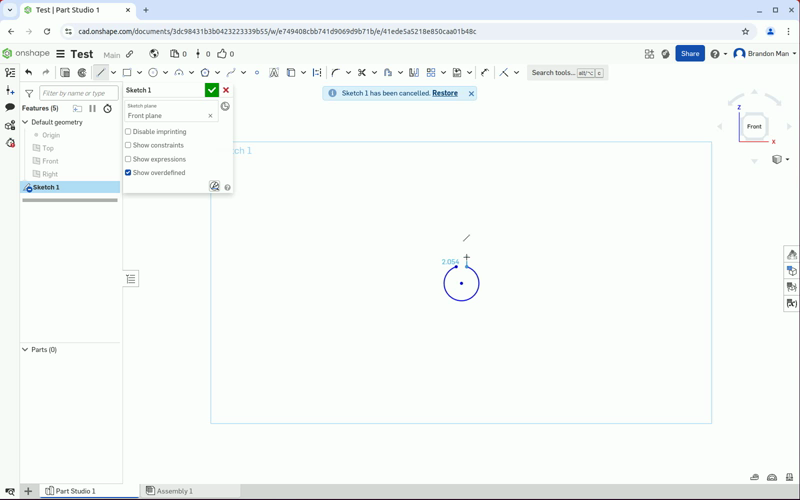
key_down(shift)
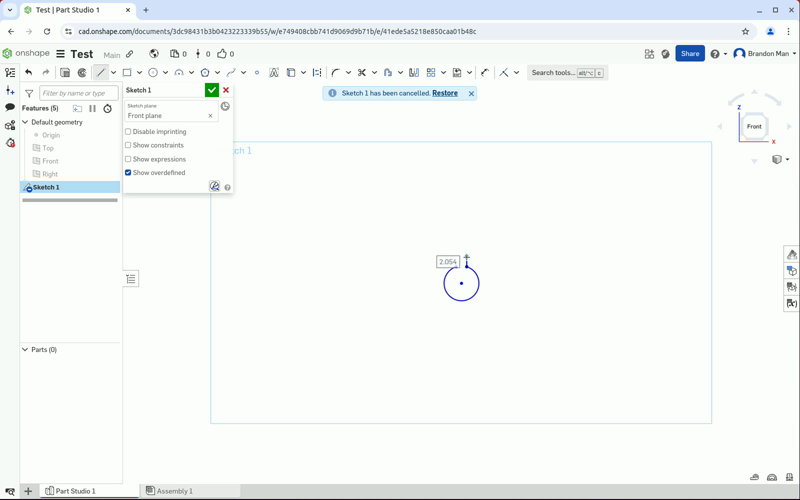
mouse_move(496, 256)
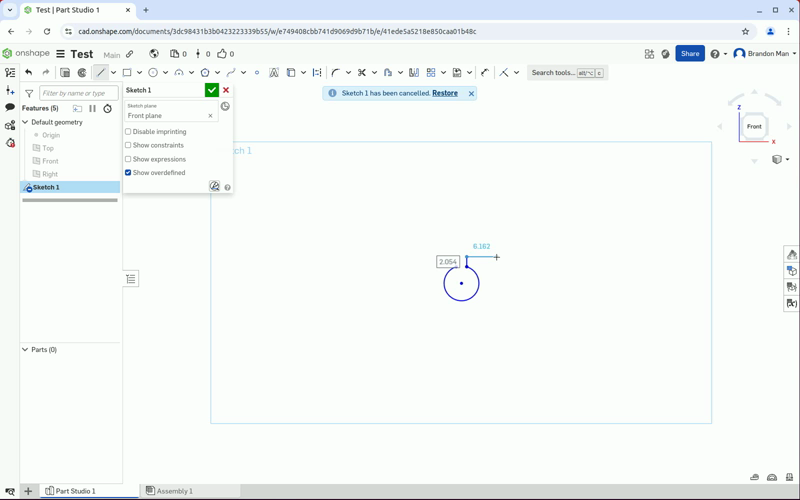
mouse_move(456, 256)
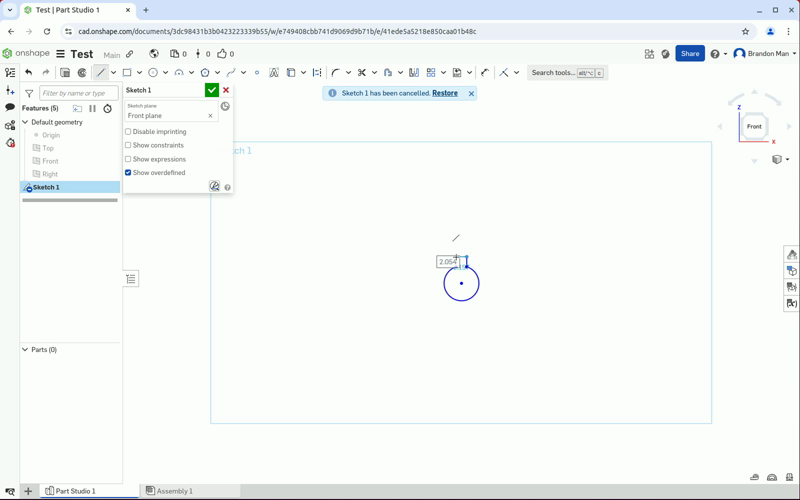
click(456, 256)
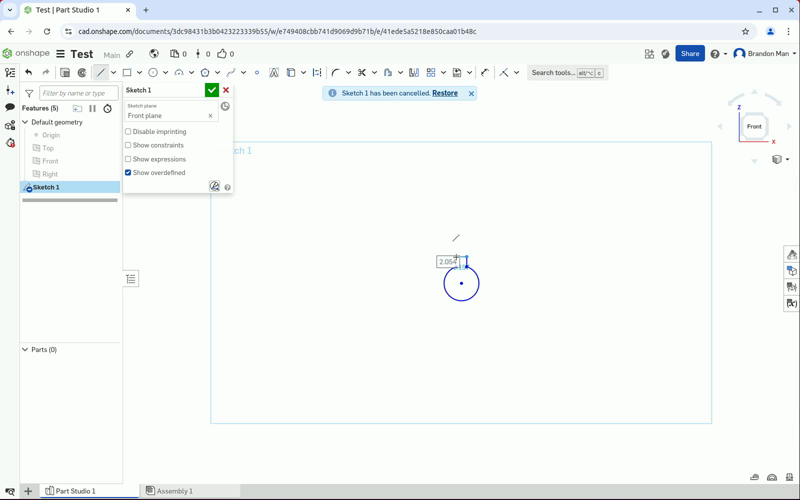
key_up(shift)
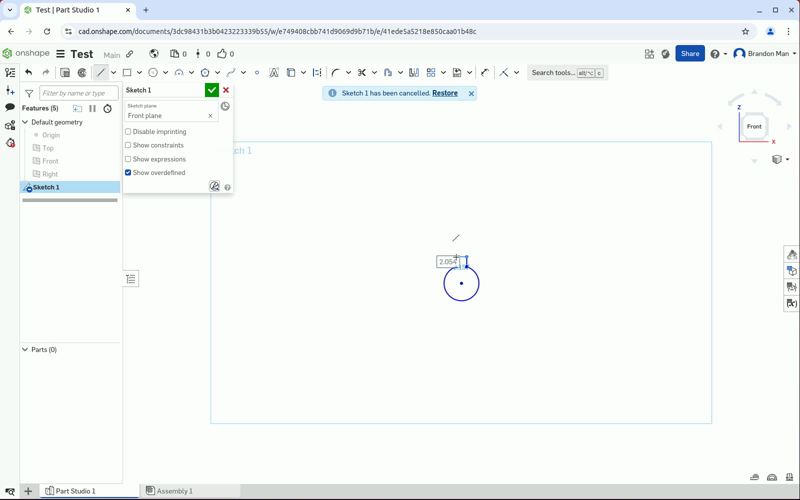
mouse_move(486, 256)
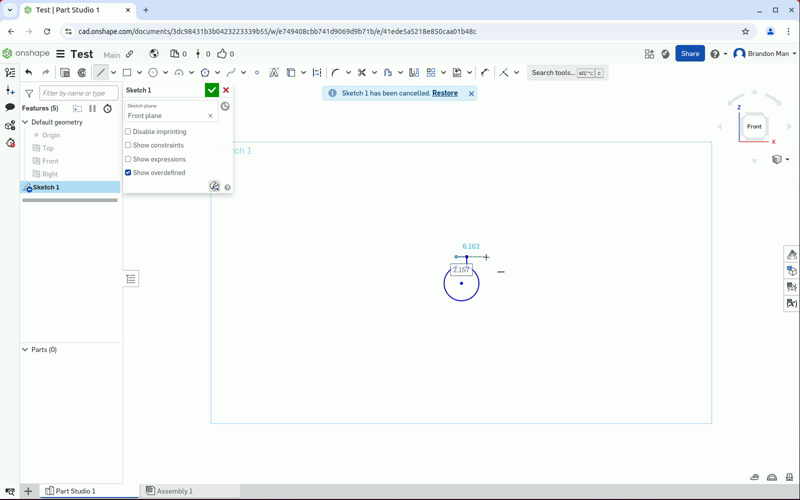
key_down(shift)
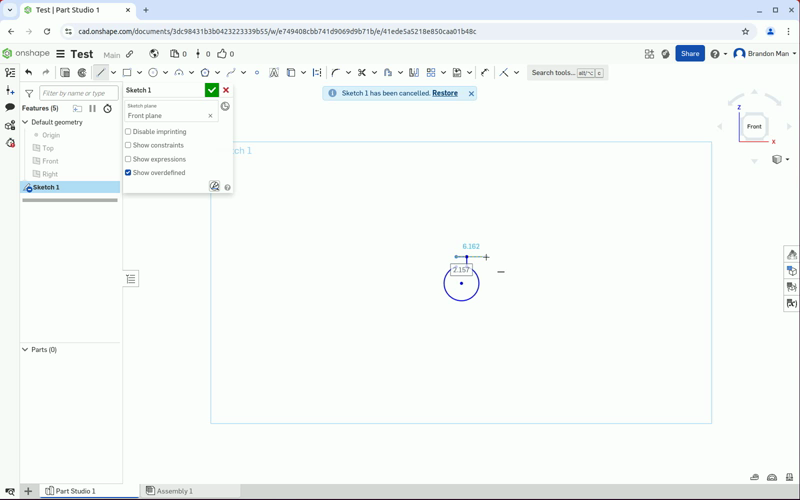
mouse_move(456, 266)
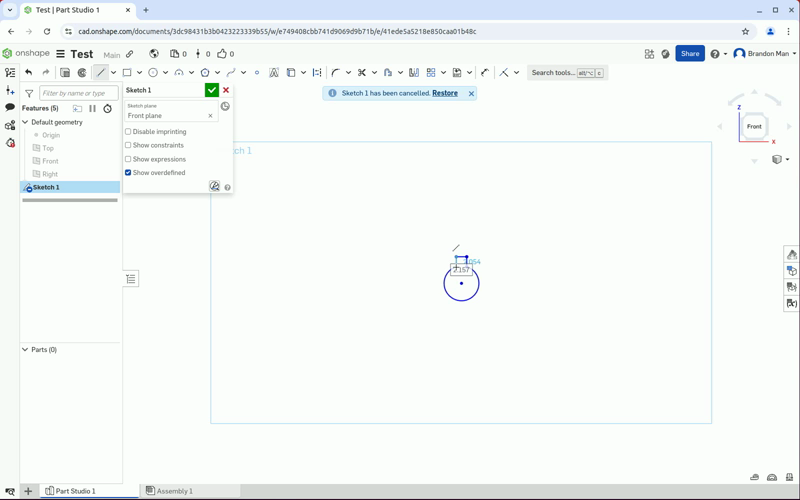
key_up(shift)
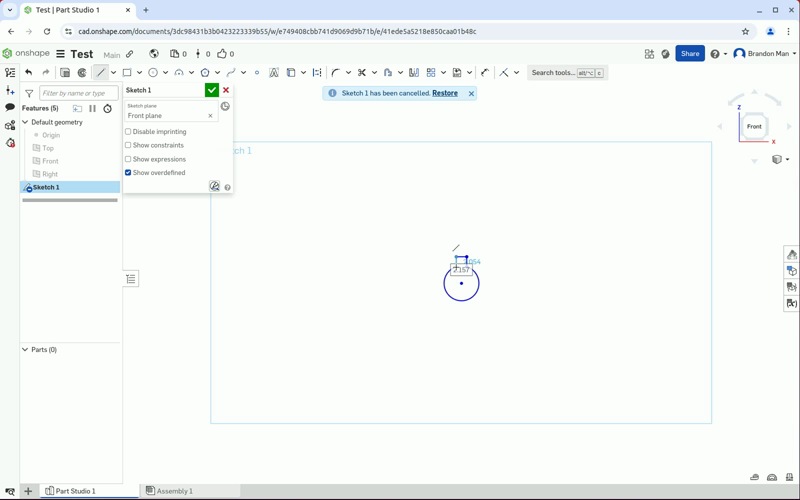
click(456, 266)
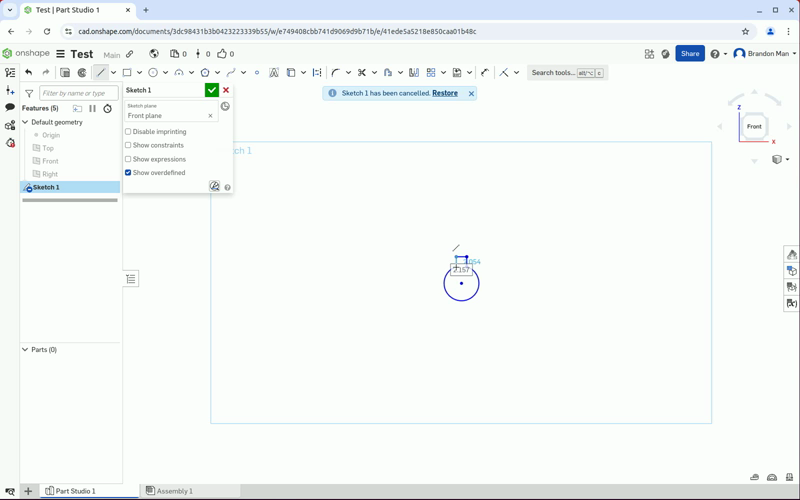
key(esc)
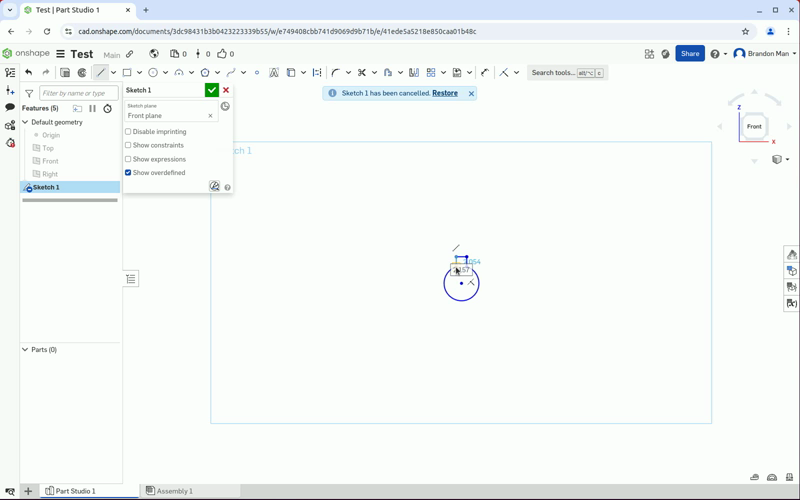
mouse_move(473, 288)
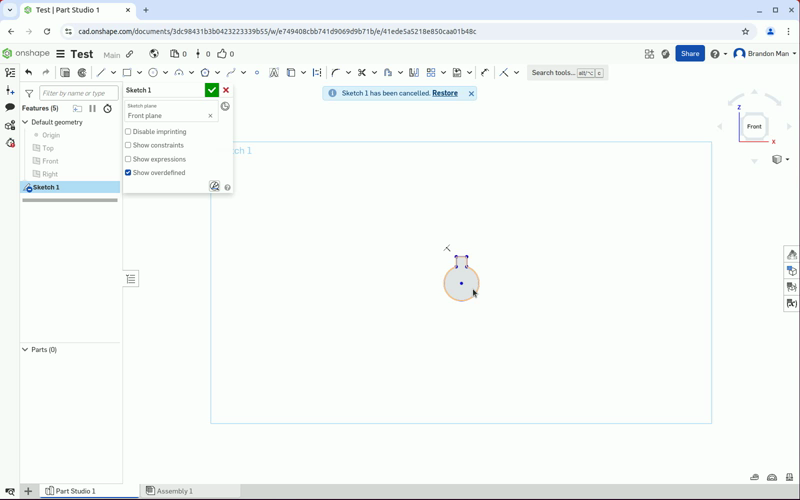
scroll(6)
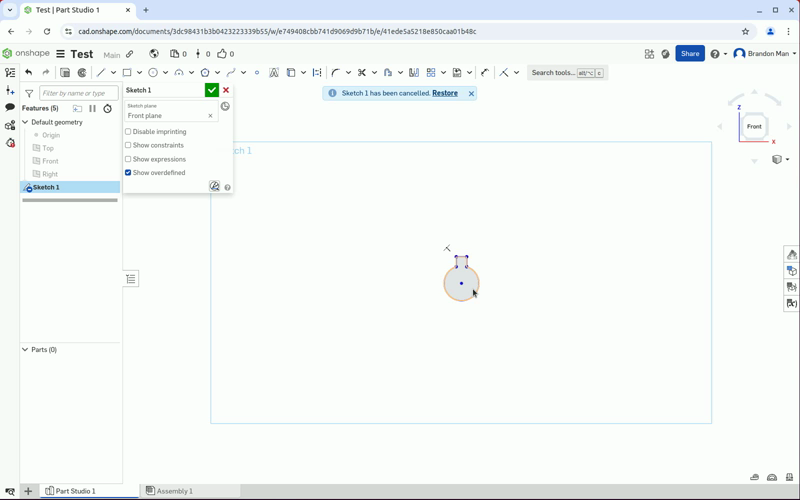
scroll(6)
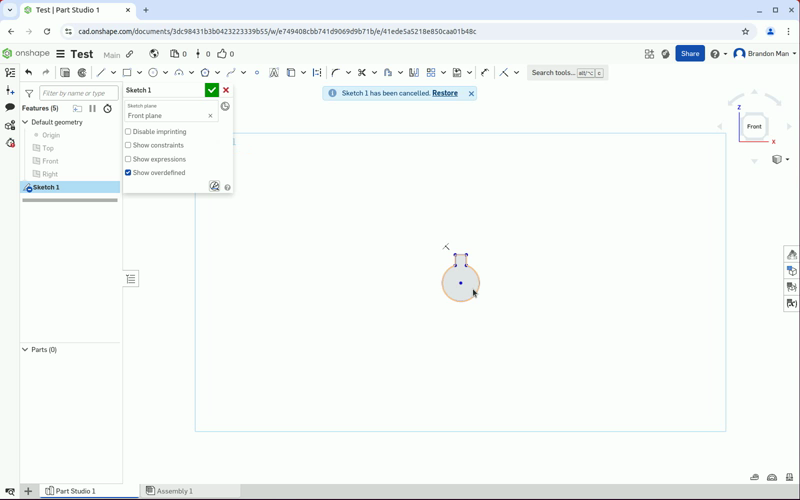
scroll(6)
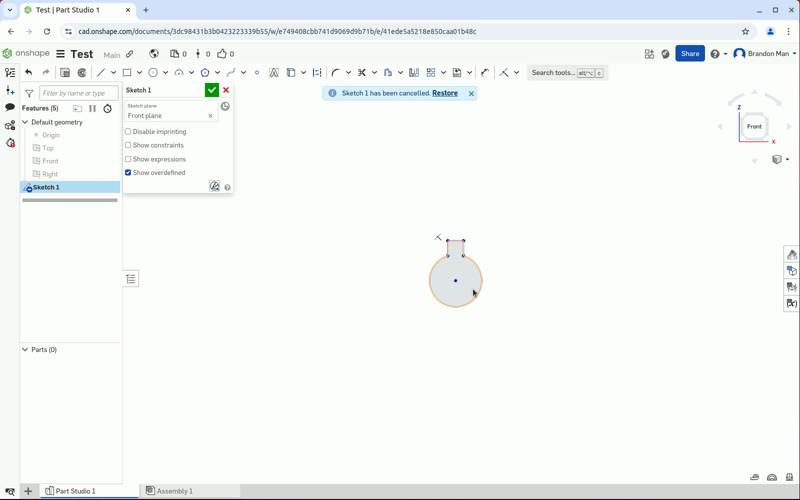
scroll(6)
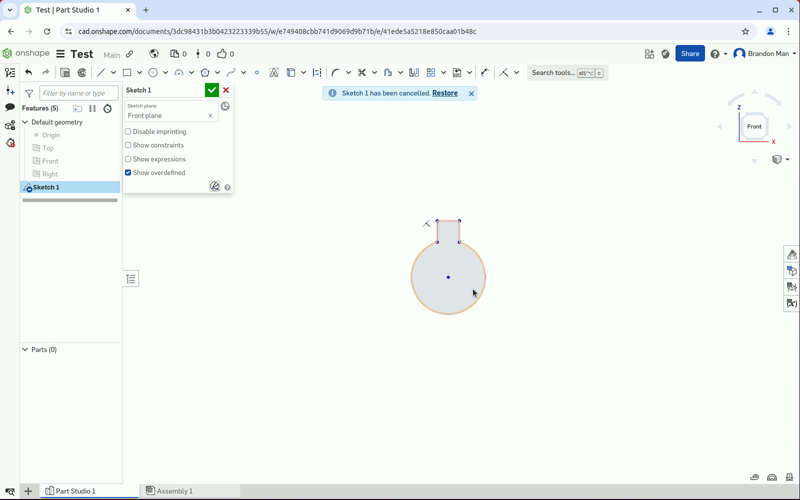
scroll(6)
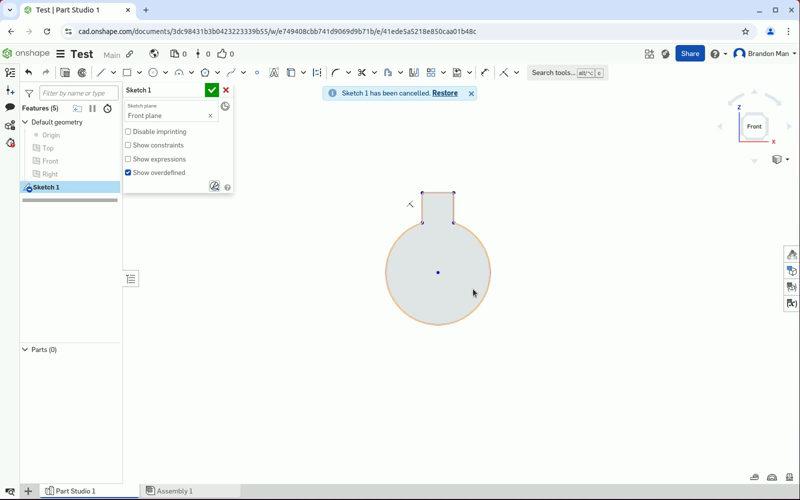
scroll(6)
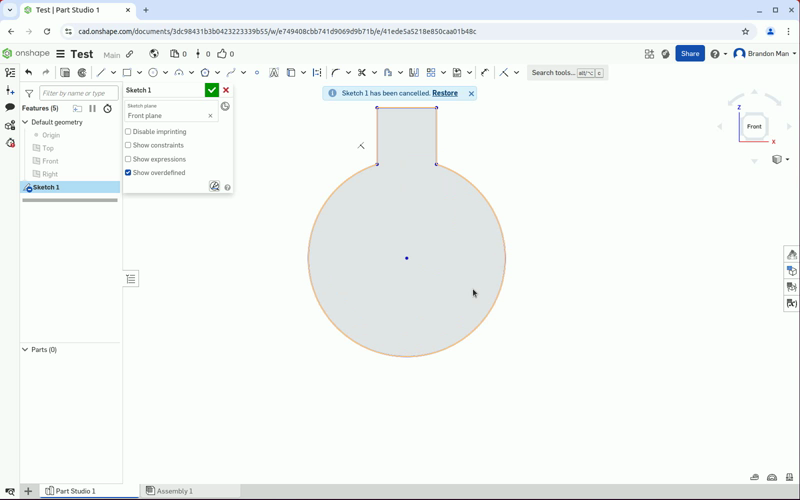
scroll(6)
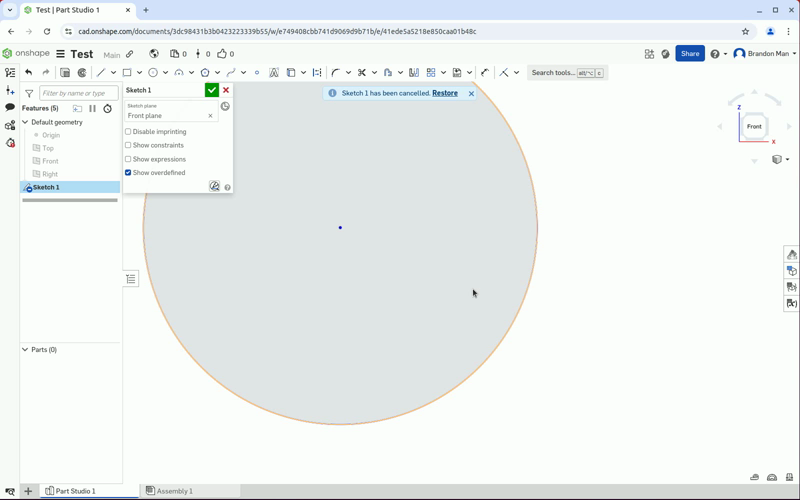
click(473, 288)
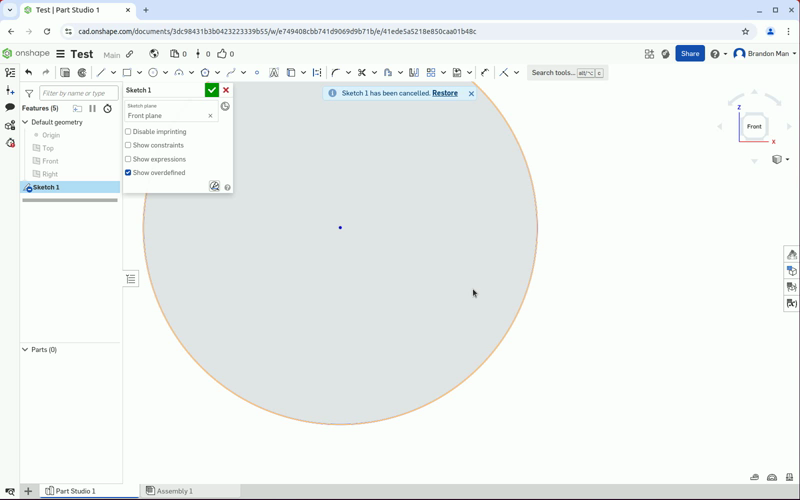
scroll(-6)
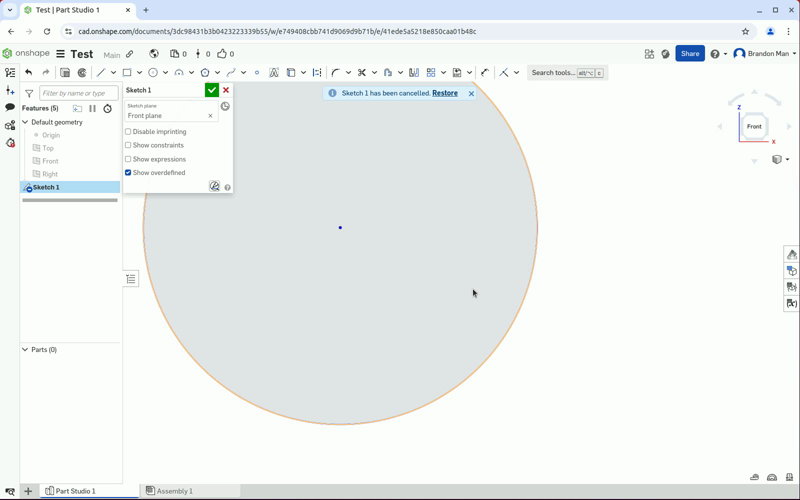
scroll(-6)
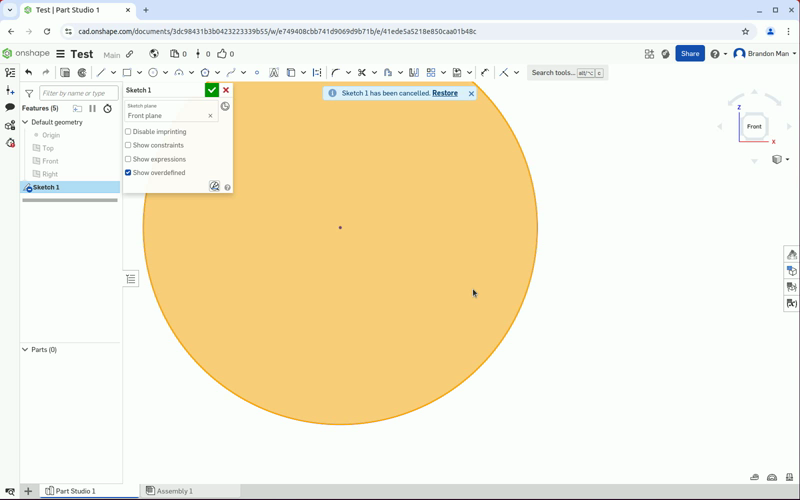
scroll(-6)
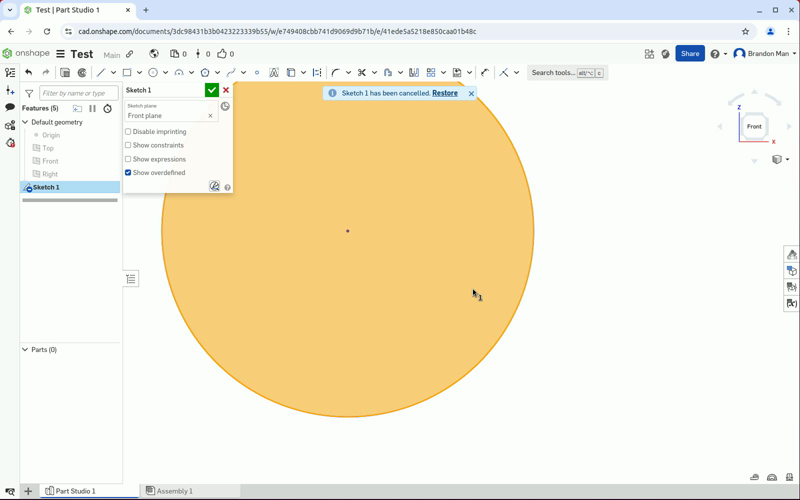
scroll(-6)
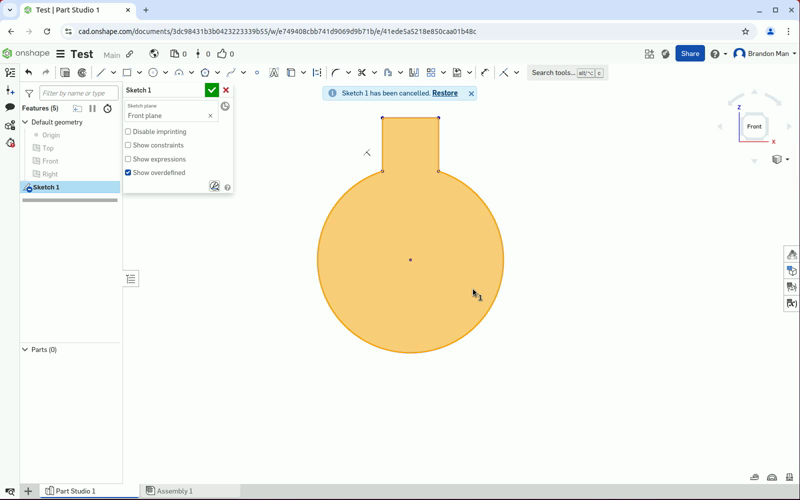
scroll(-6)
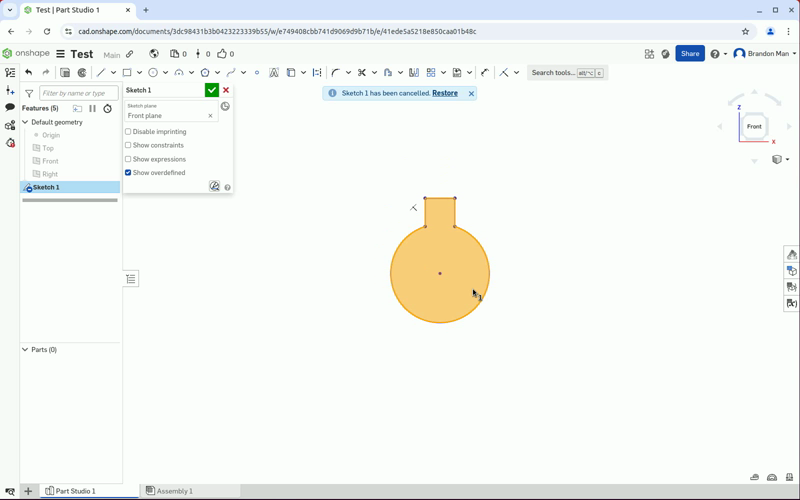
scroll(-6)
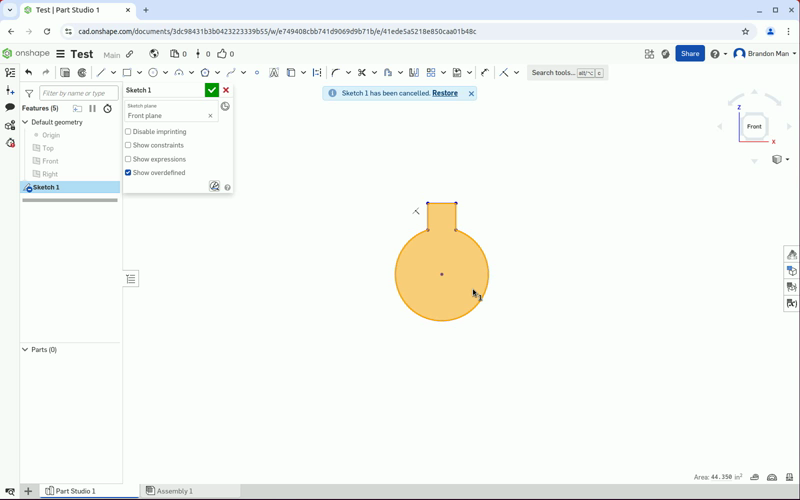
scroll(-6)
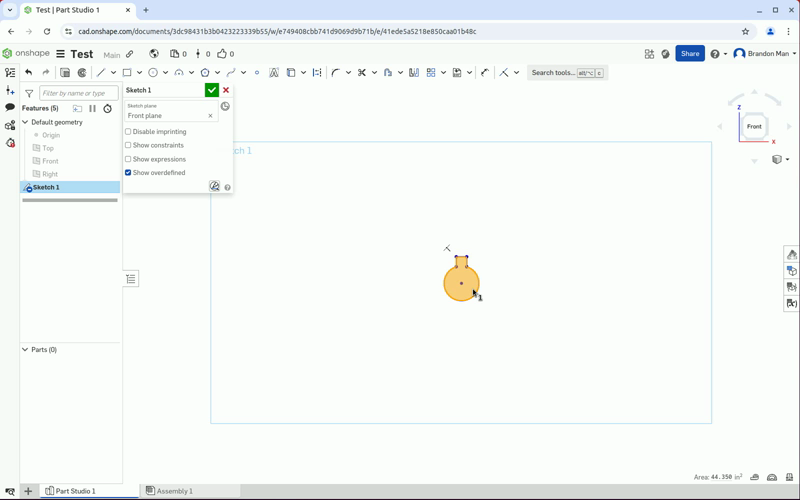
mouse_move(73, 352)
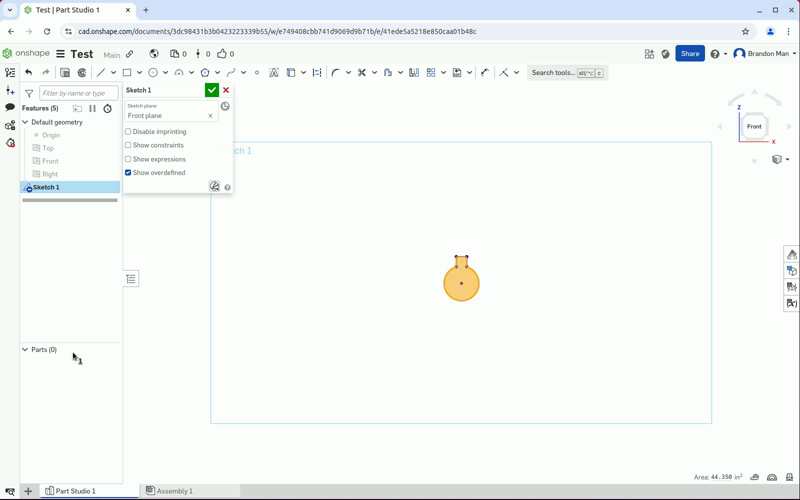
key(shift+y)
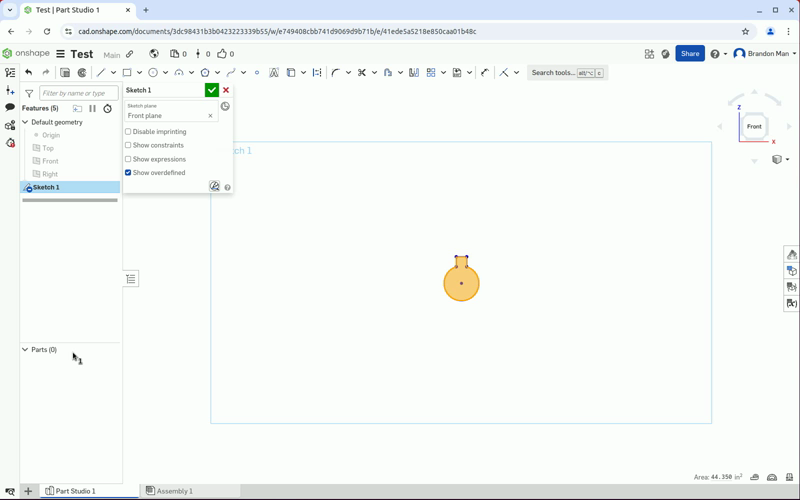
key(shift+e)
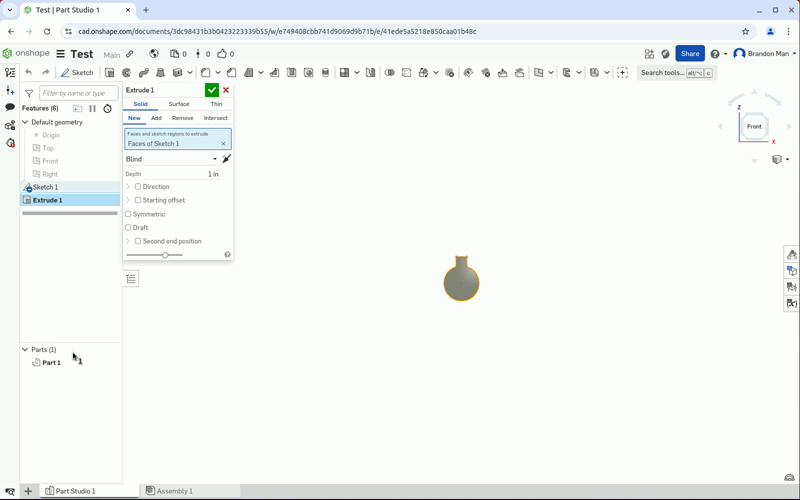
mouse_move(143, 106)
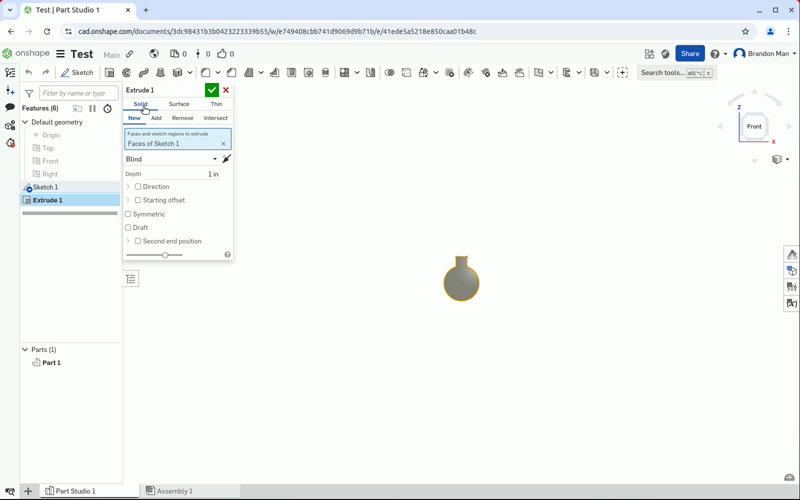
click(143, 106)
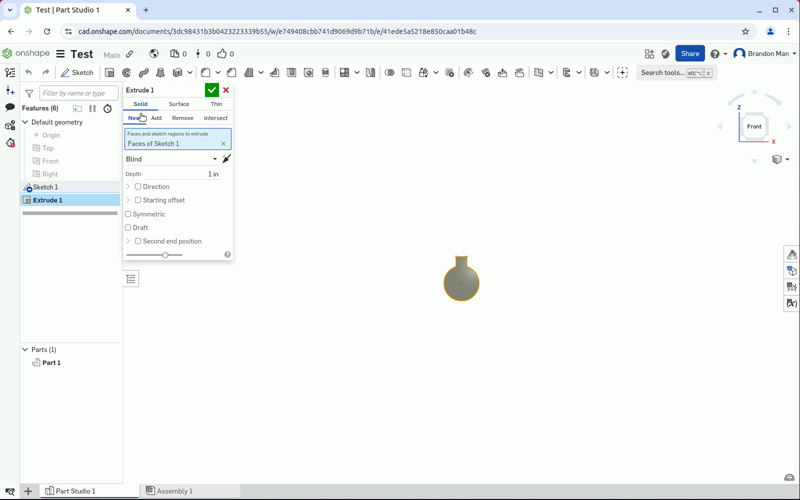
mouse_move(137, 120)
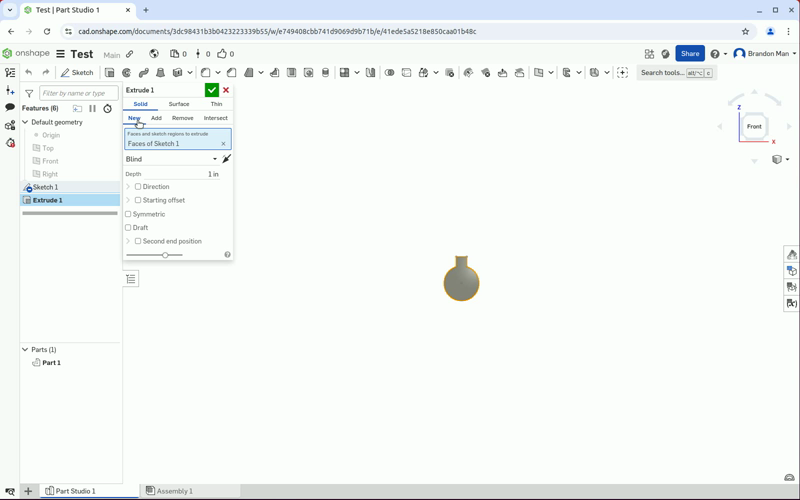
click(137, 120)
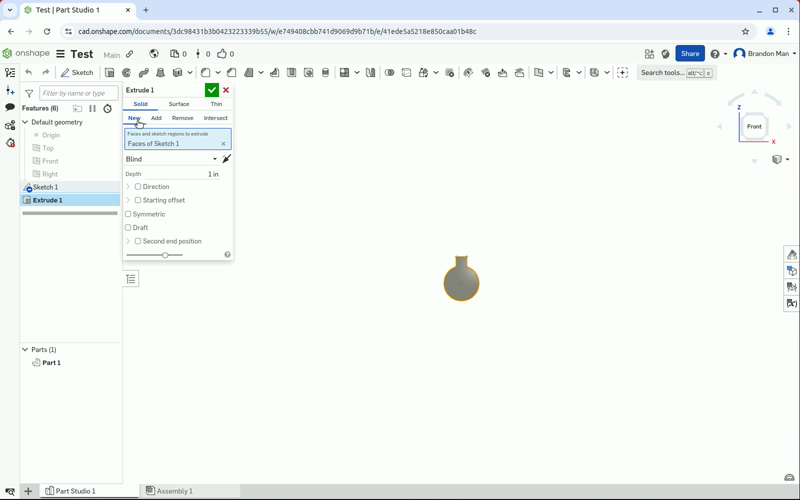
key(tab, 4)
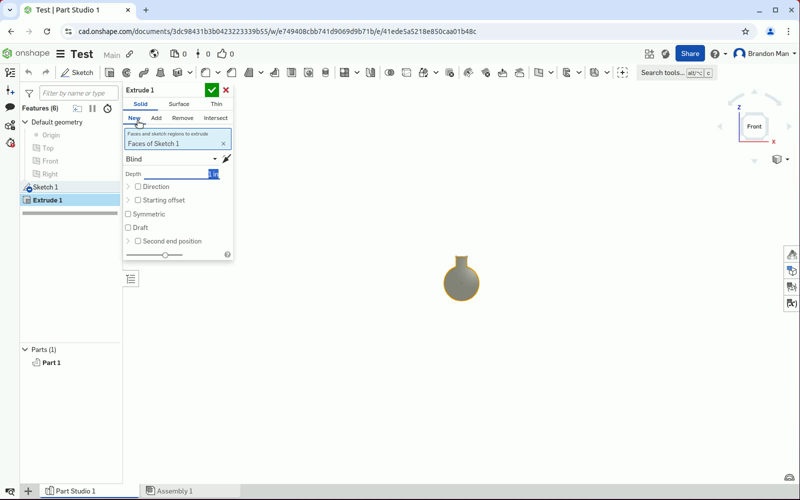
text(1.685)
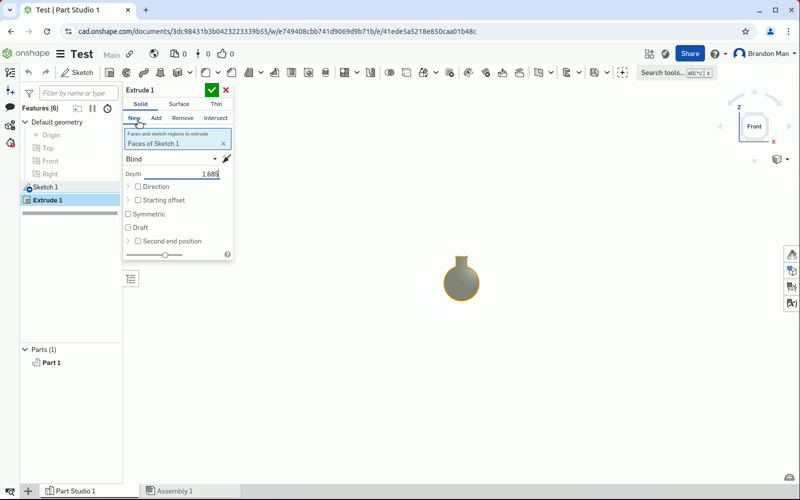
key(enter)
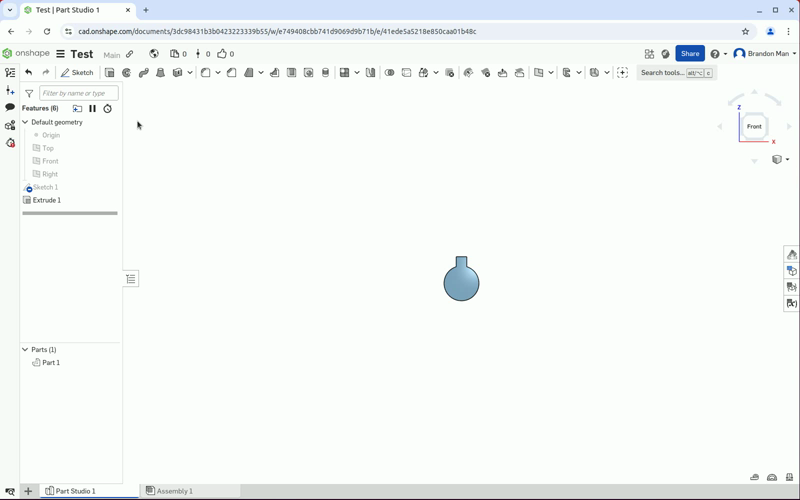
key(shift+h)
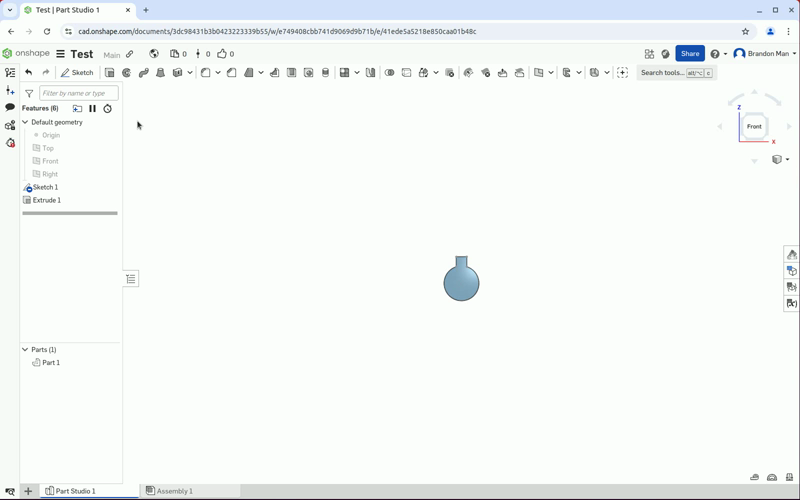
key(shift+h)
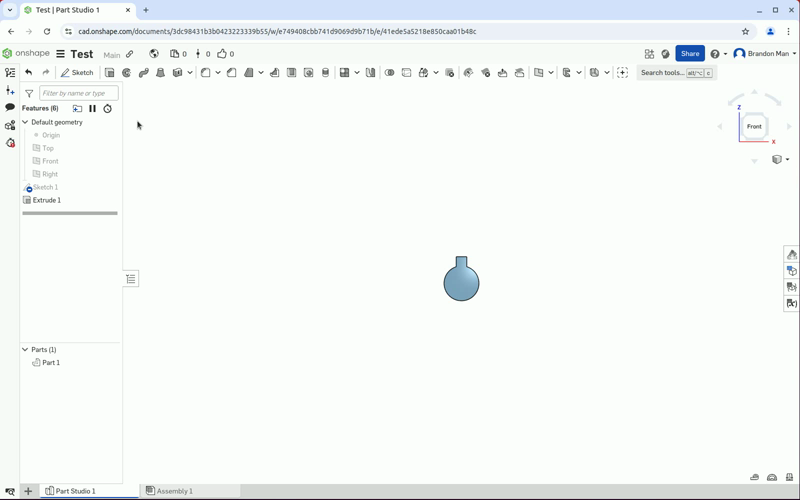
mouse_move(73, 189)
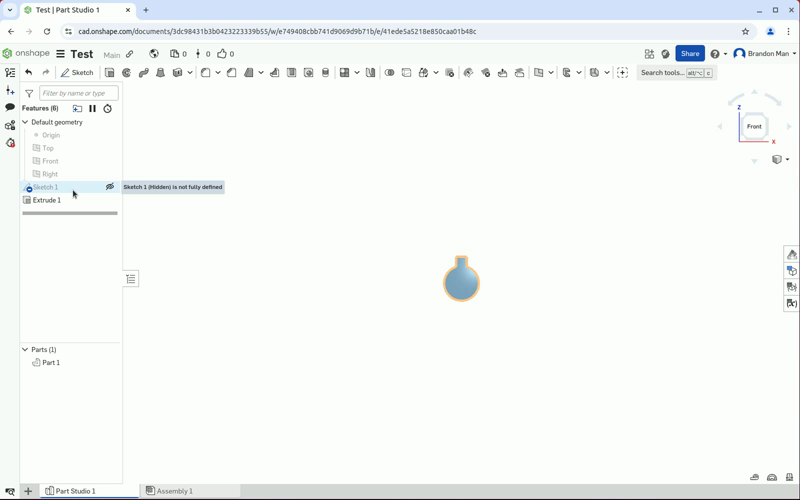
click(73, 189)
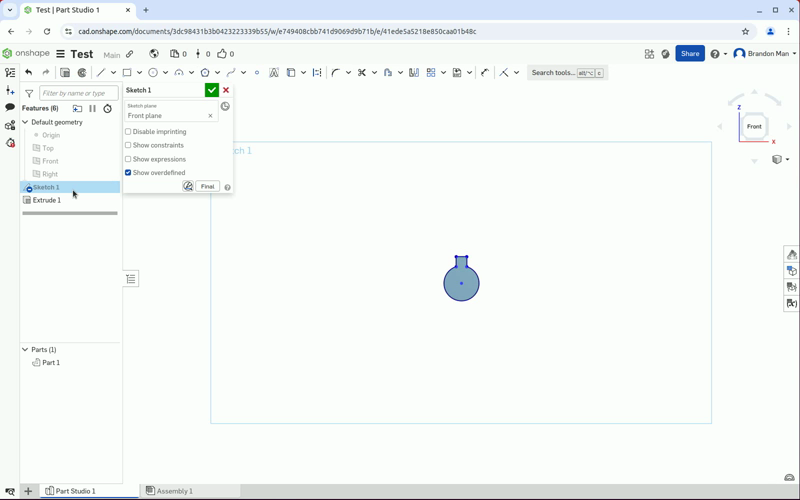
mouse_move(229, 92)
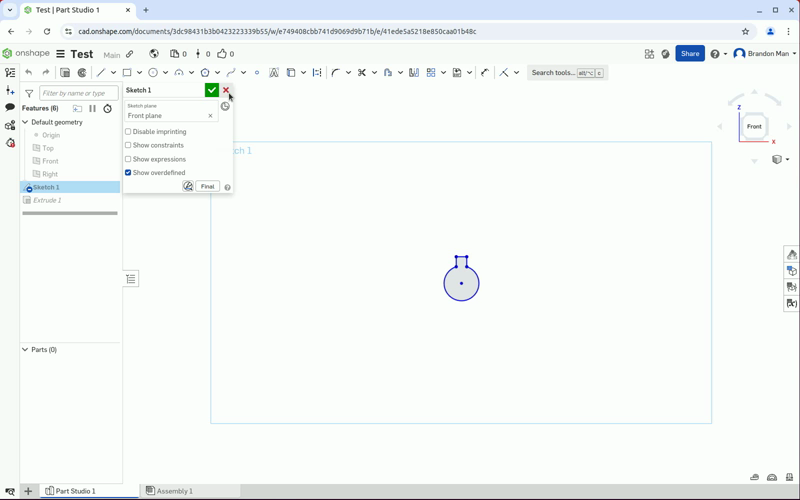
click(229, 92)
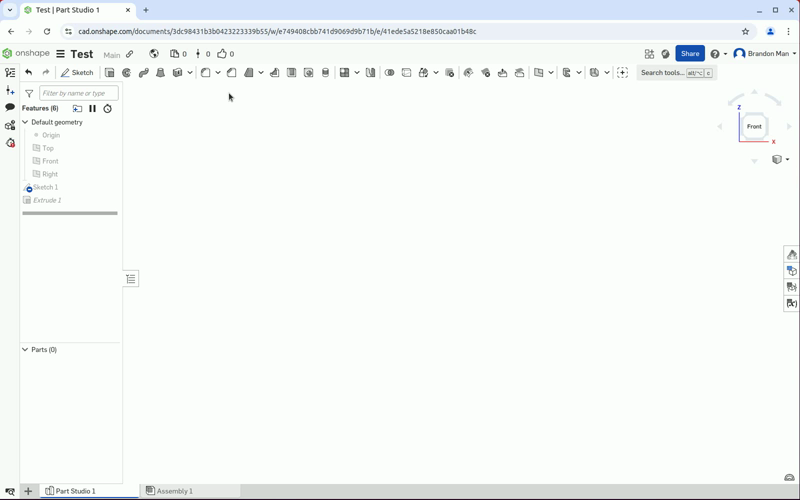
mouse_move(541, 75)
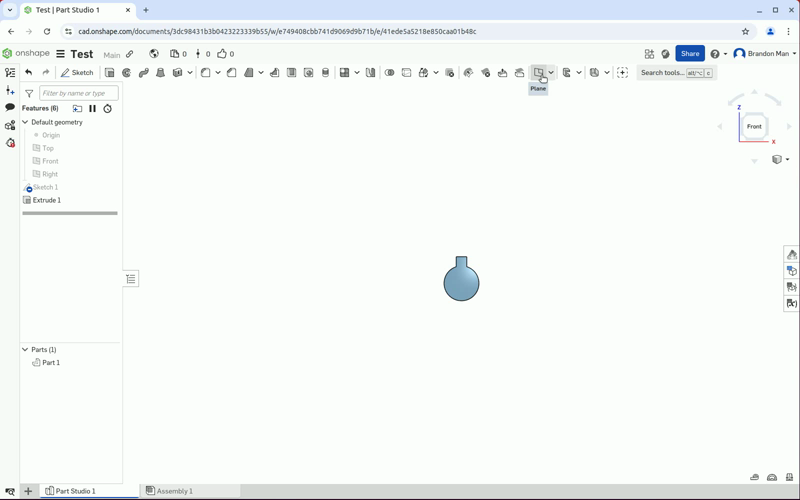
click(541, 75)
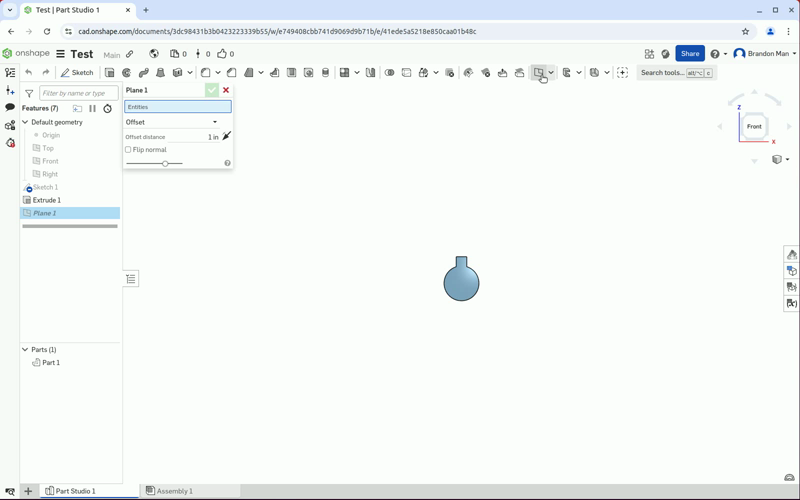
mouse_move(73, 163)
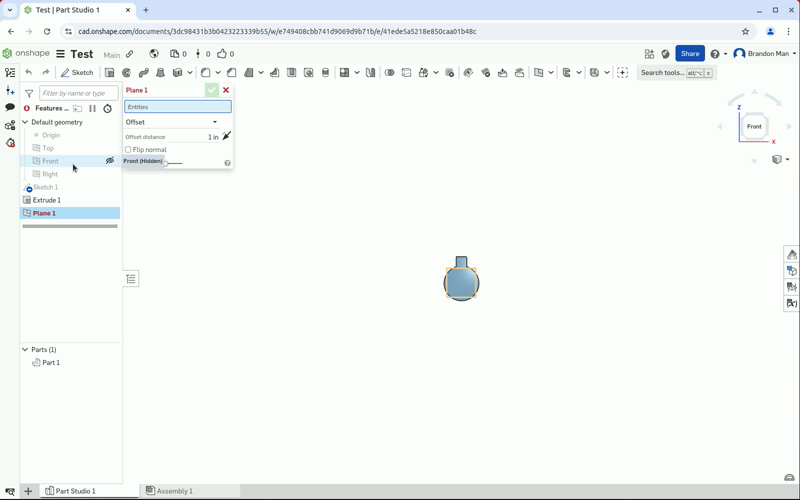
click(73, 163)
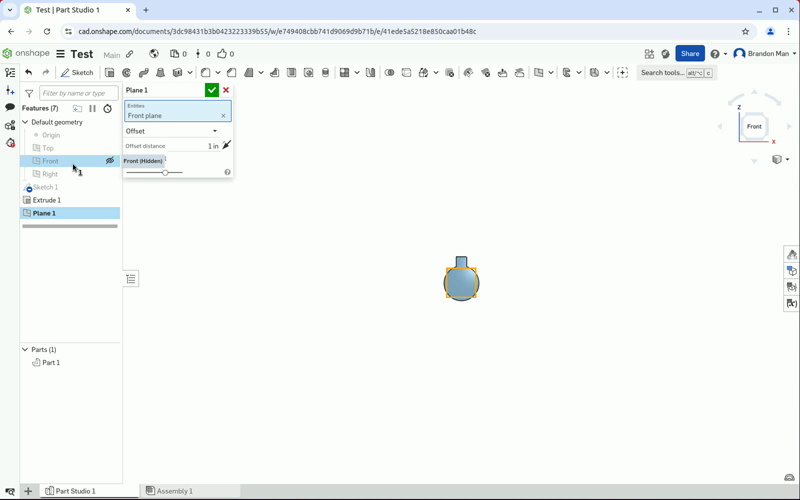
key(tab, 2)
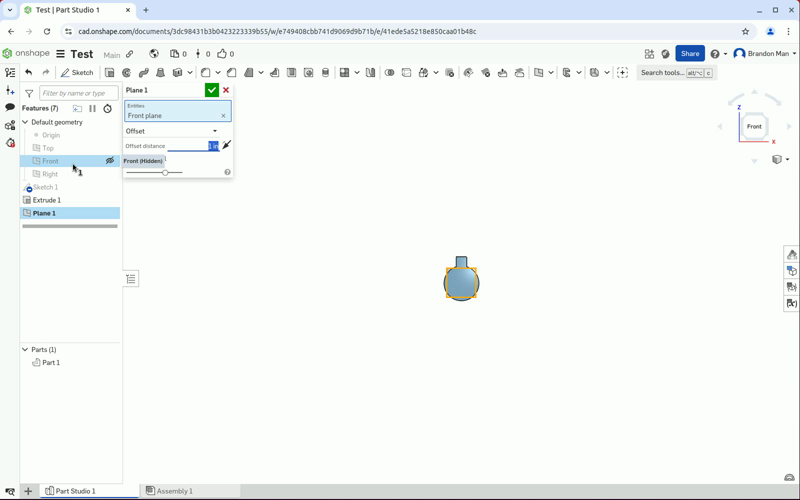
text(1.695)
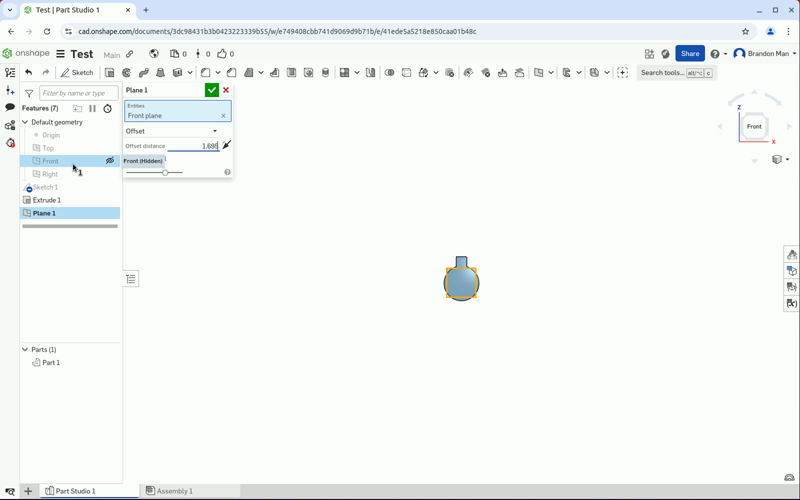
key(enter, 2)
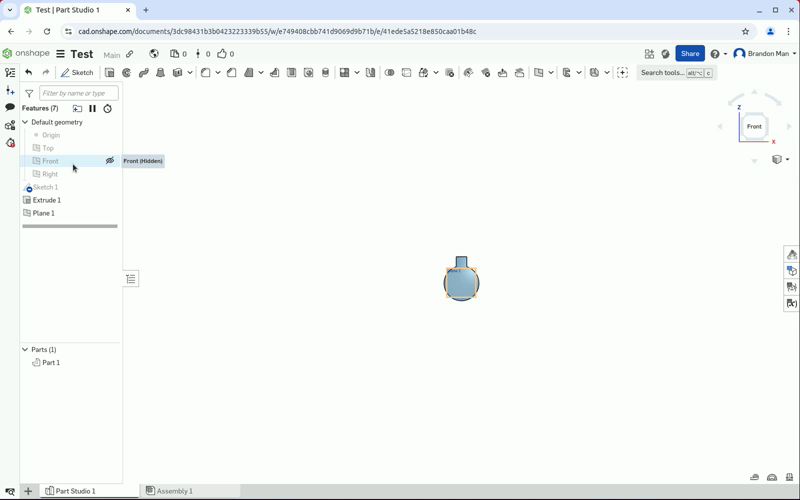
key(shift+s)
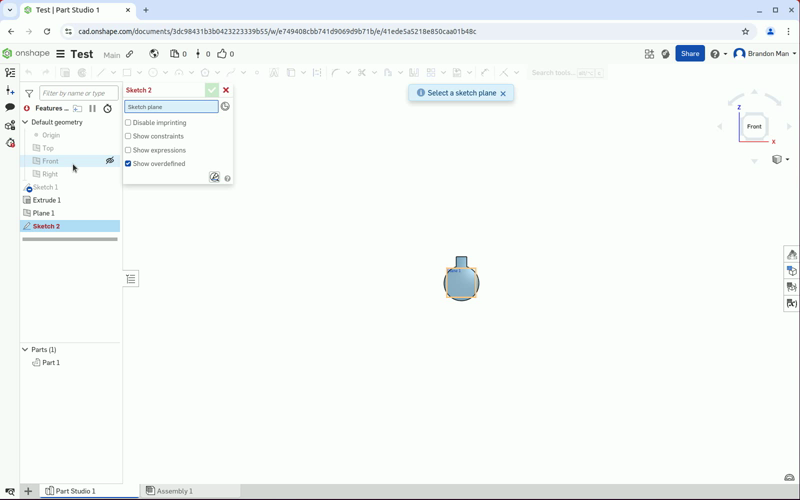
mouse_move(73, 215)
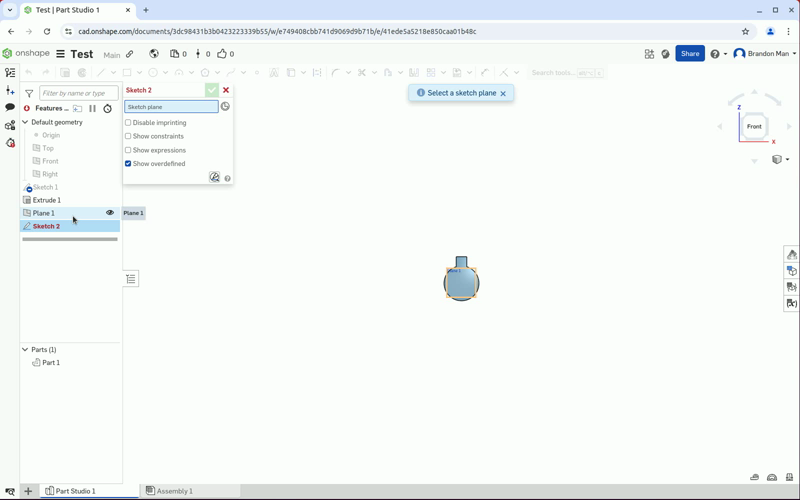
click(73, 215)
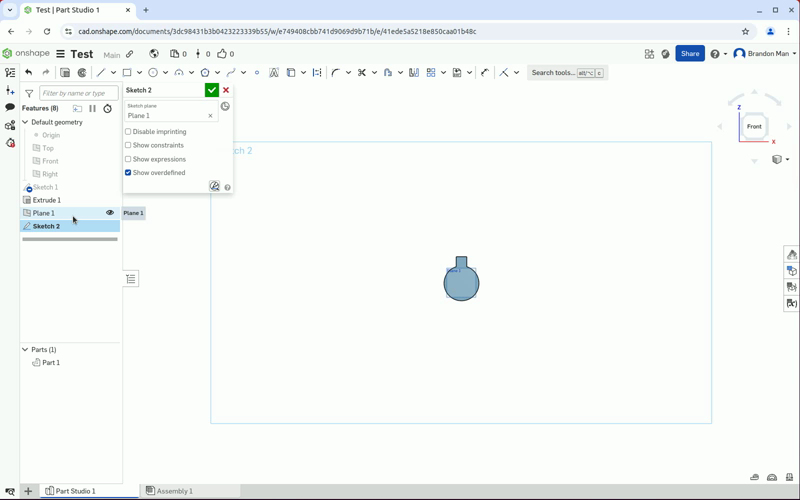
mouse_move(73, 352)
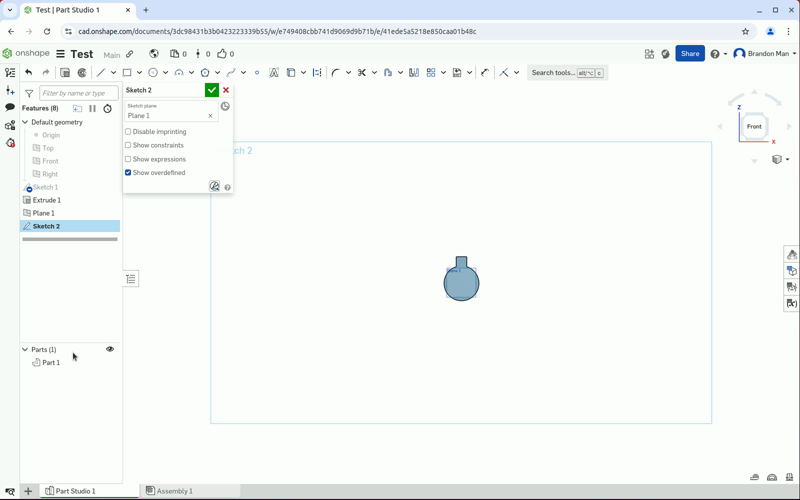
key(y)
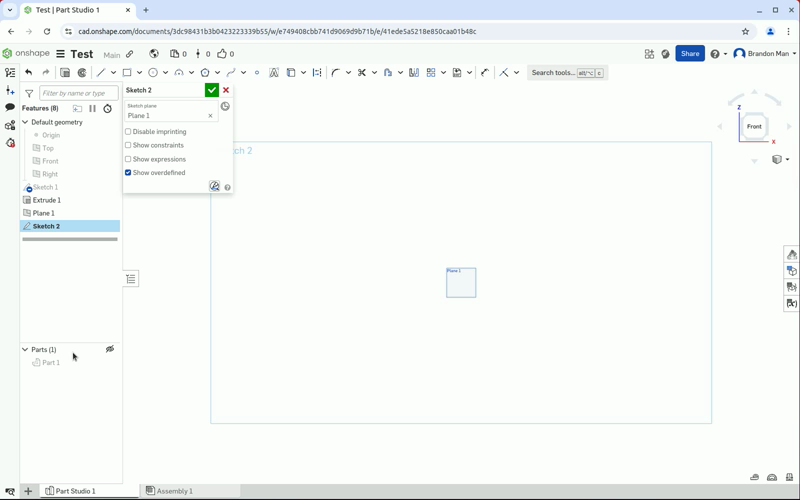
key(c)
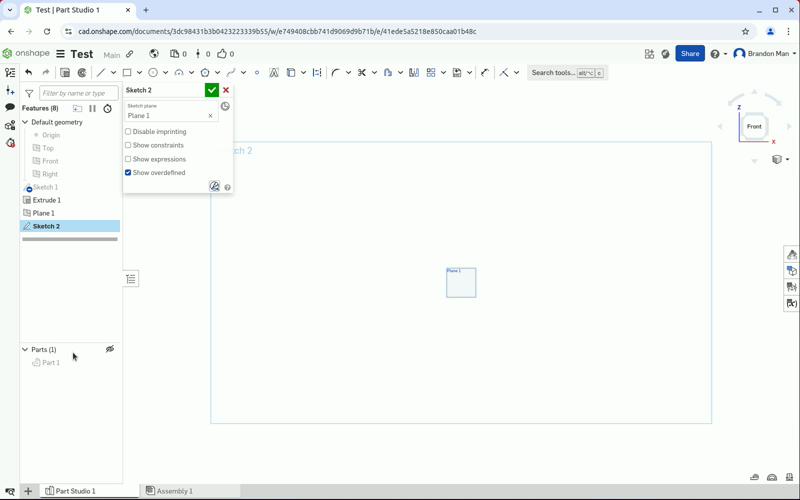
key_down(shift)
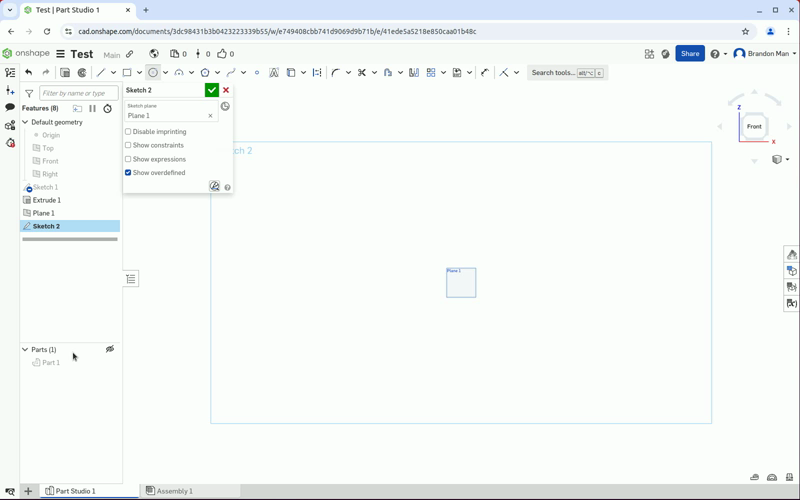
mouse_move(461, 282)
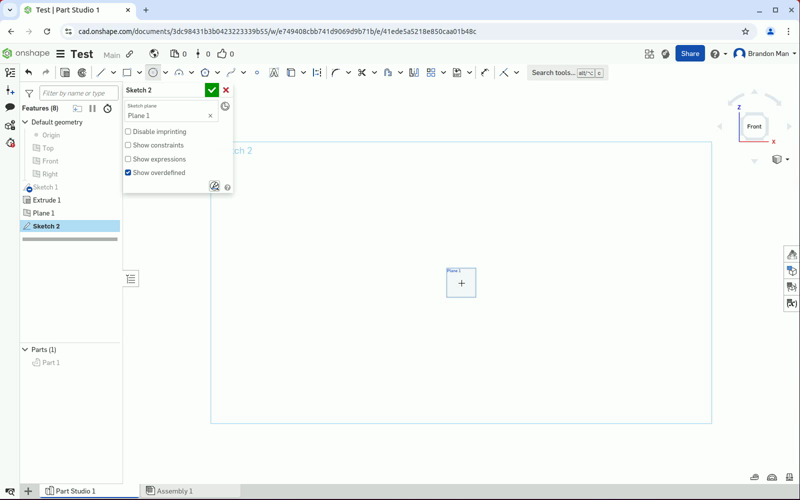
click(461, 282)
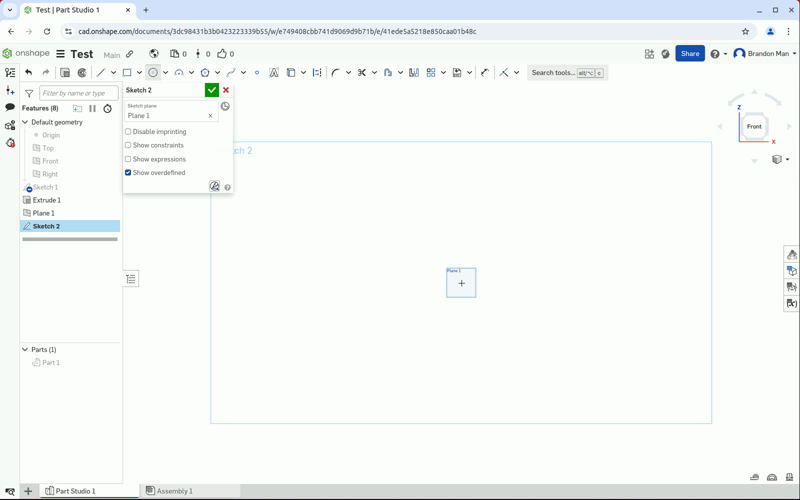
key_up(shift)
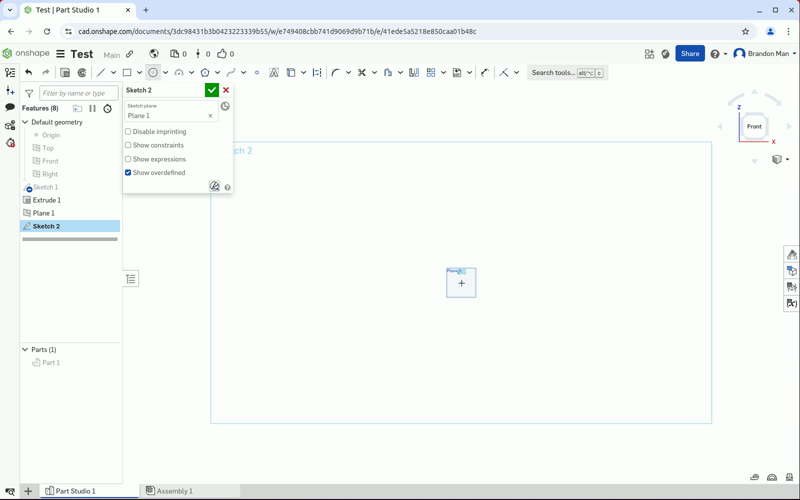
mouse_move(471, 282)
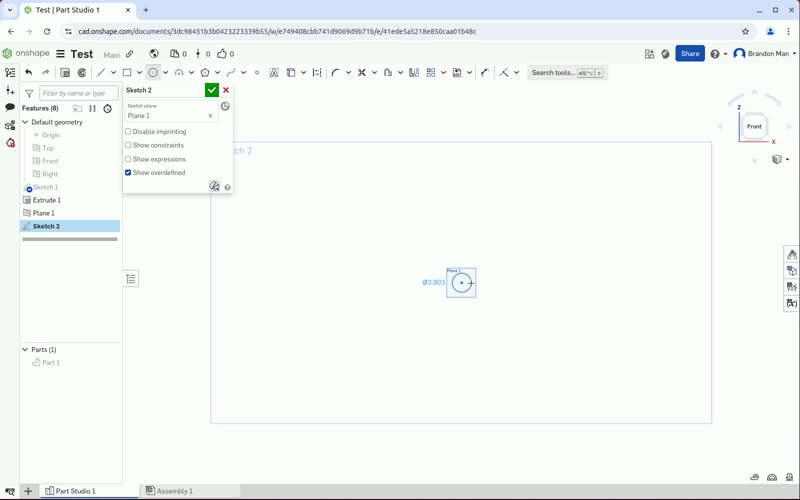
click(471, 282)
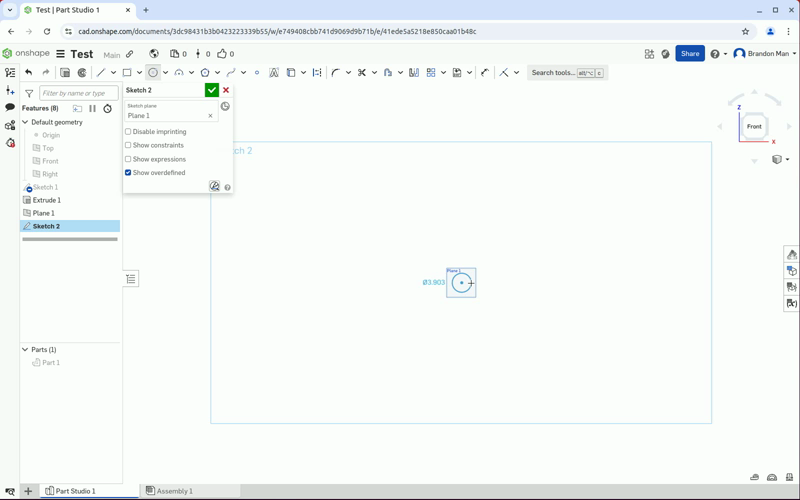
key(esc)
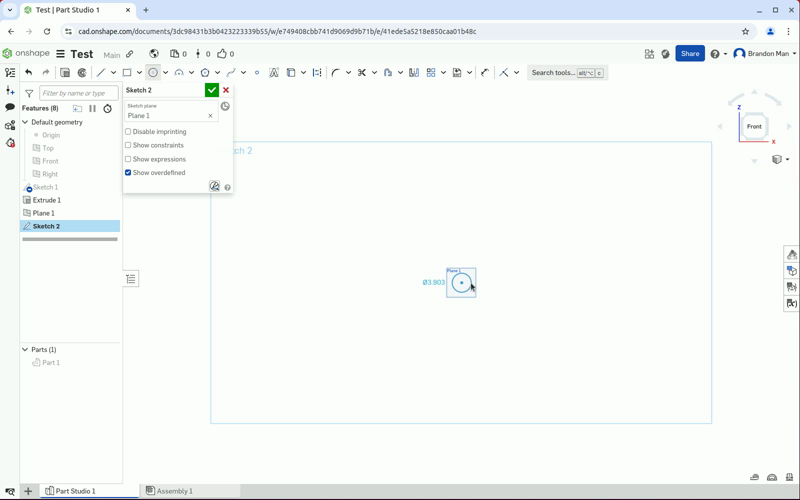
mouse_move(460, 280)
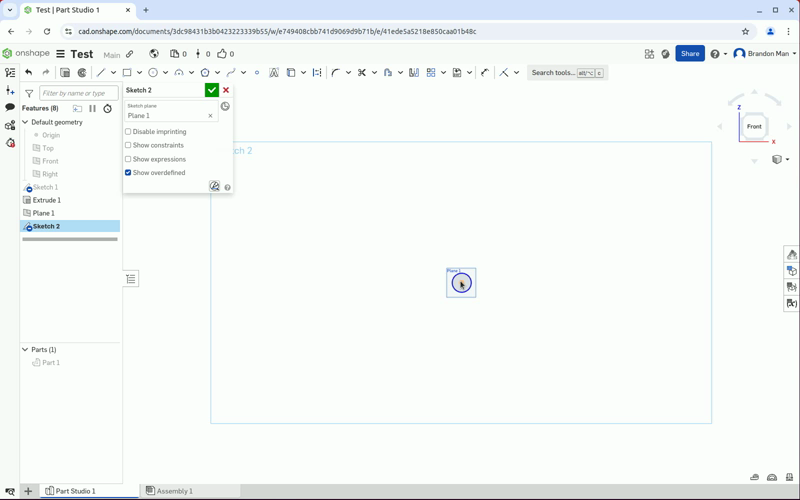
scroll(6)
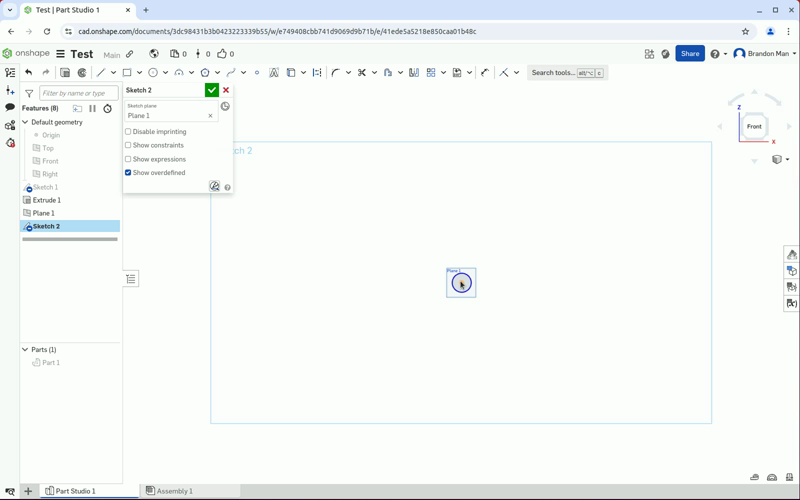
scroll(6)
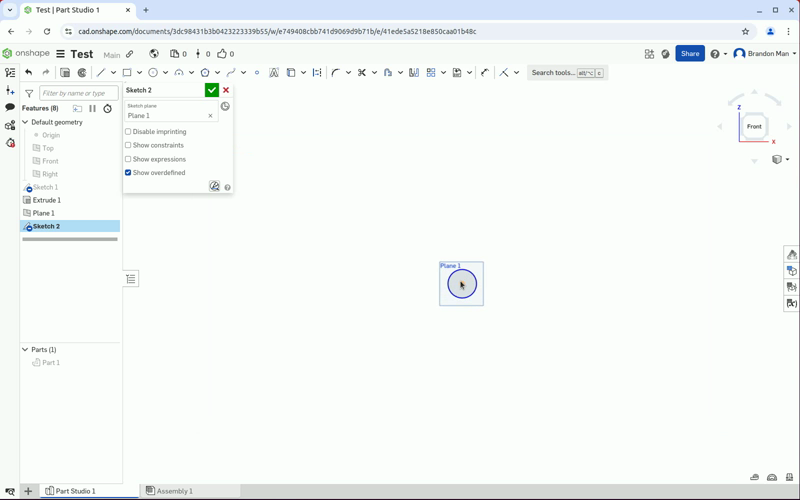
scroll(6)
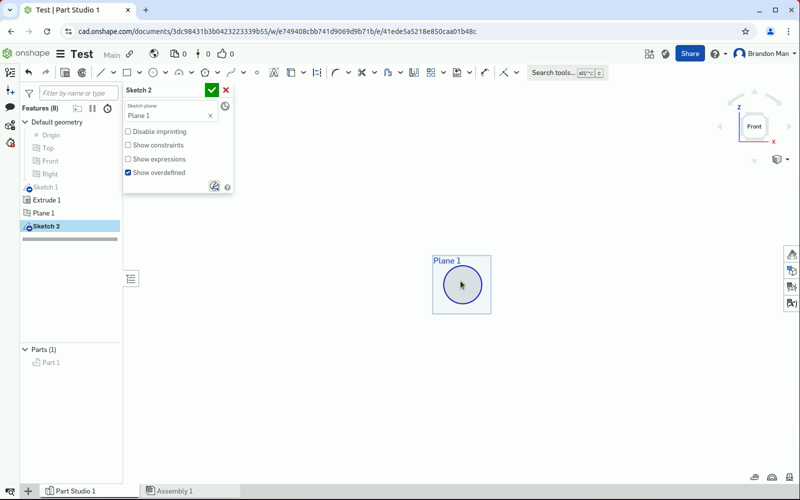
scroll(6)
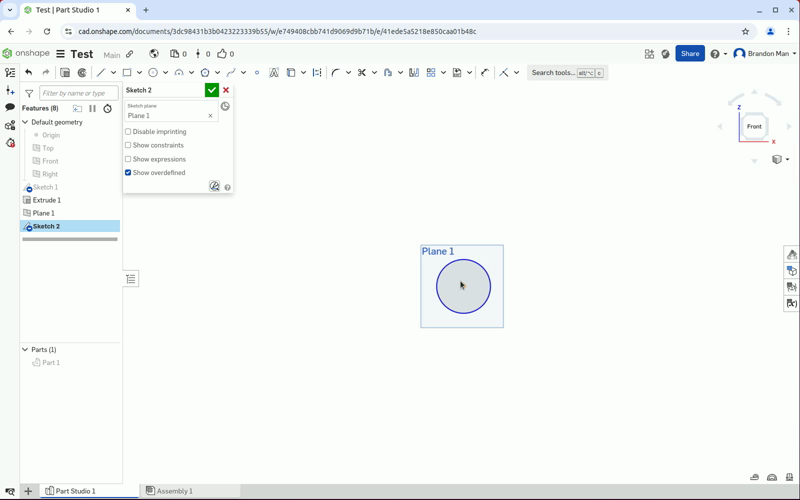
scroll(6)
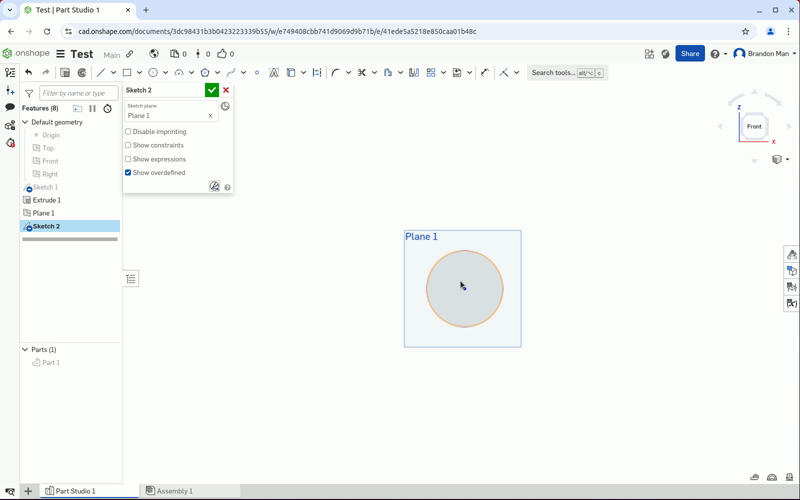
scroll(6)
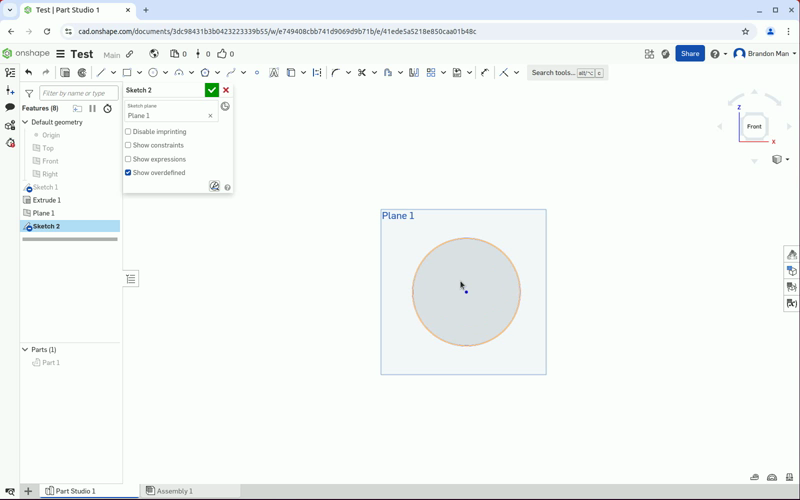
scroll(6)
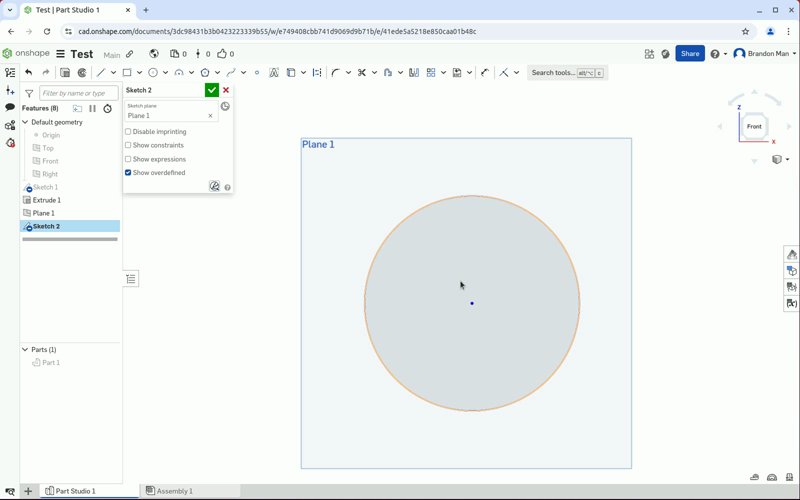
click(460, 280)
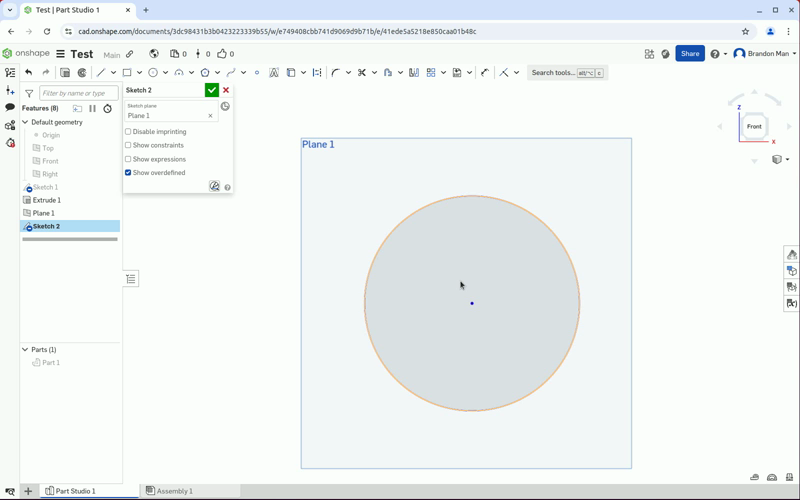
scroll(-6)
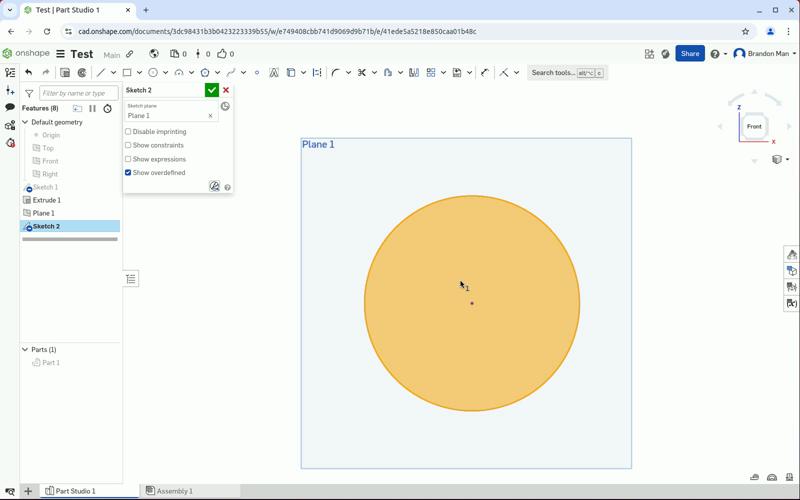
scroll(-6)
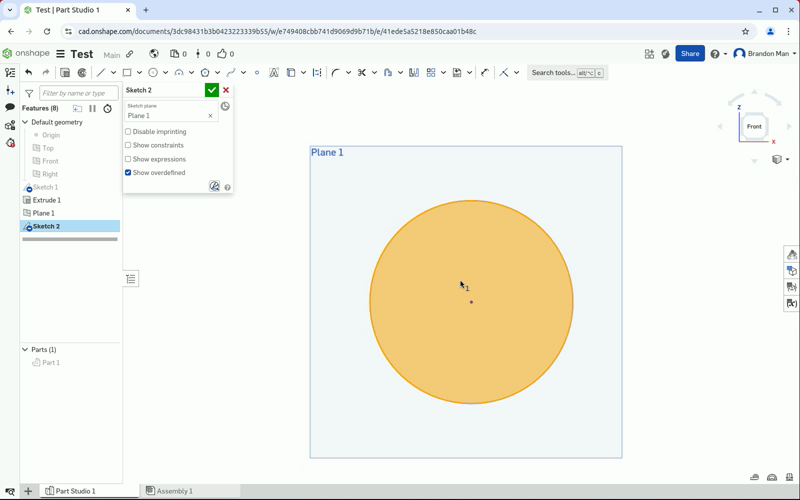
scroll(-6)
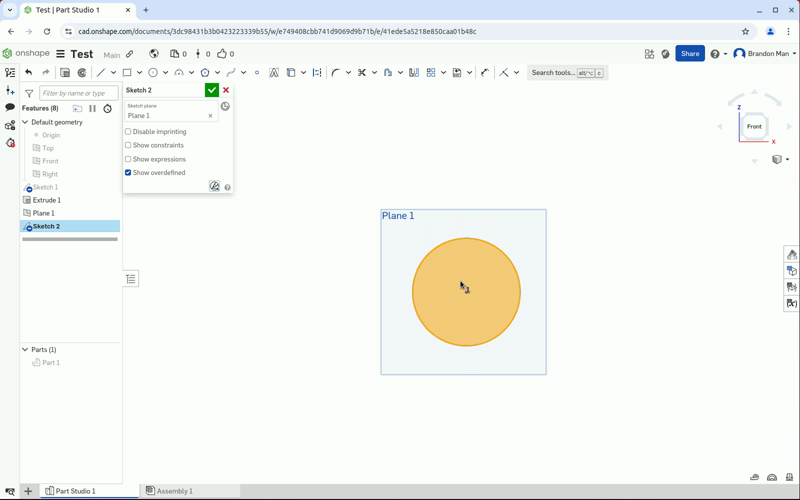
scroll(-6)
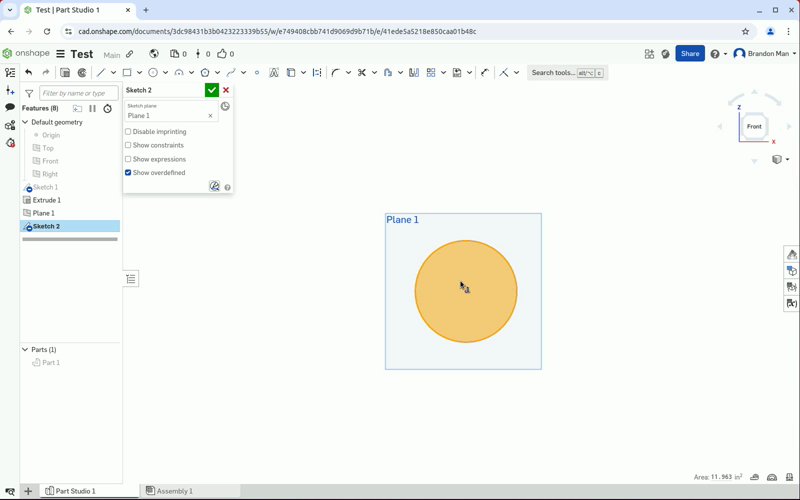
scroll(-6)
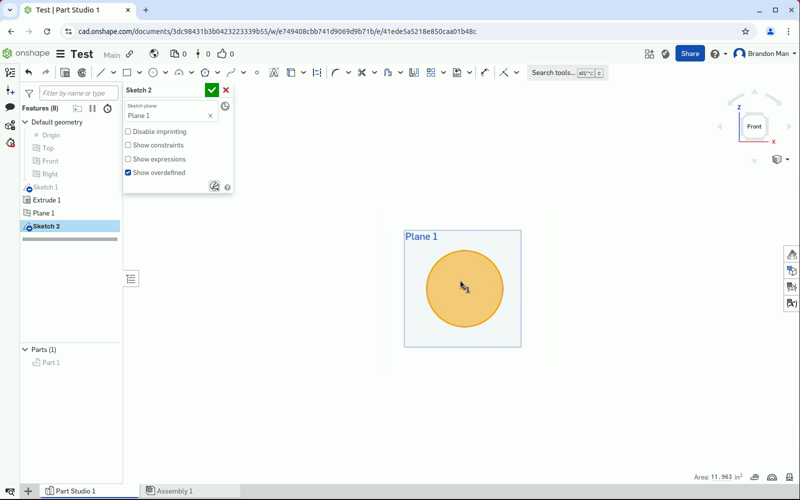
scroll(-6)
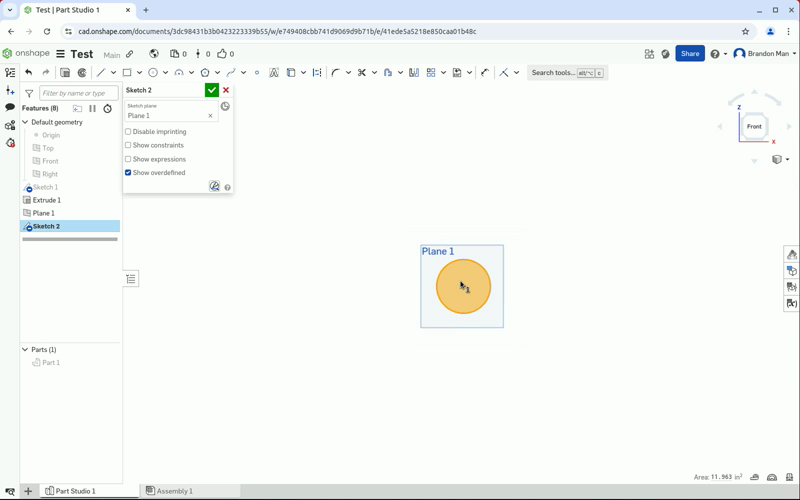
scroll(-6)
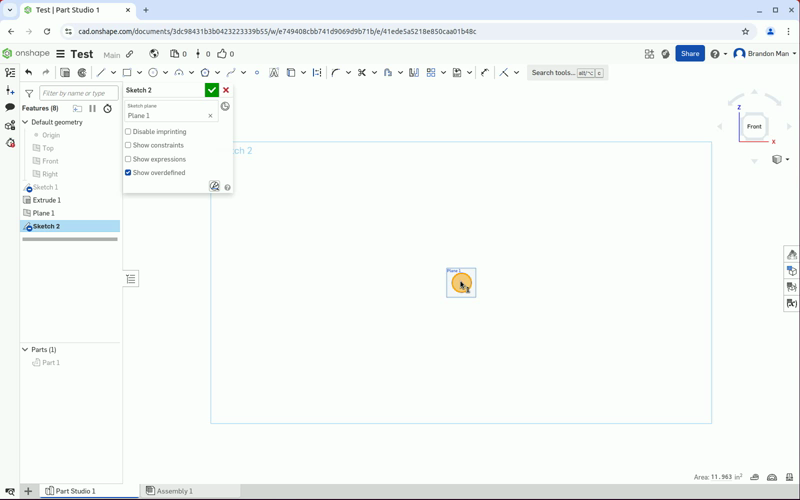
mouse_move(73, 352)
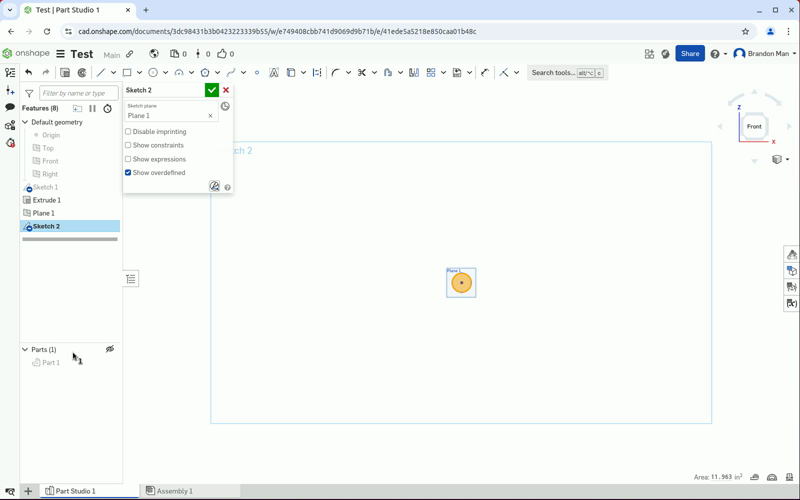
key(shift+y)
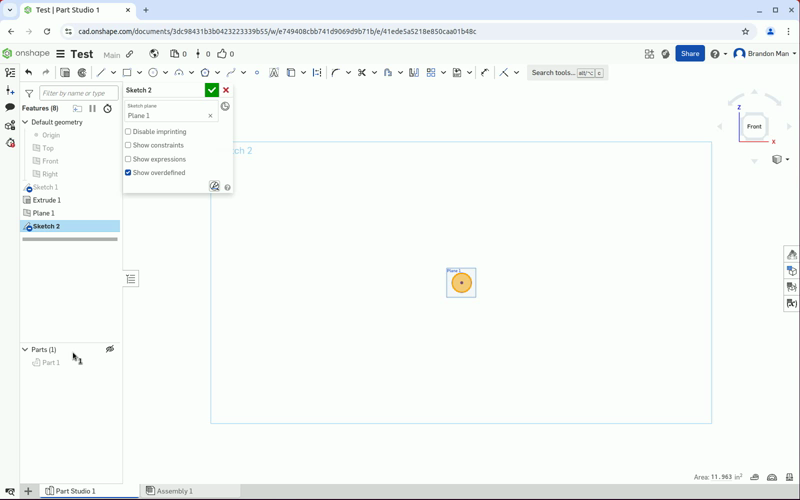
key(shift+e)
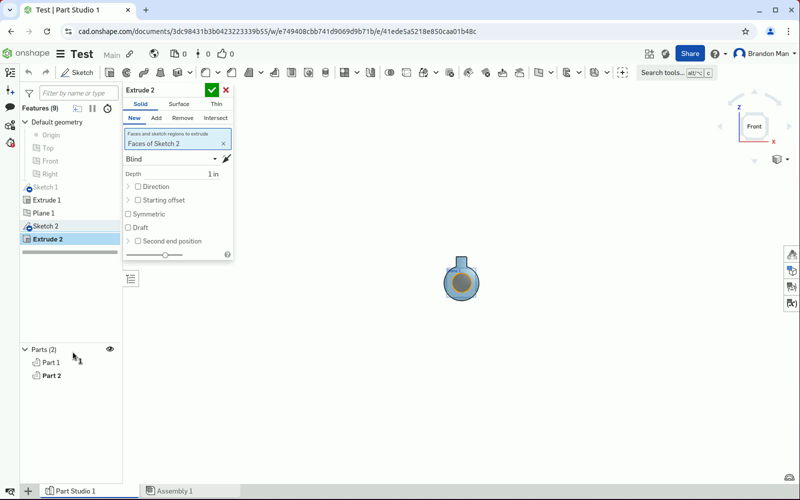
mouse_move(143, 106)
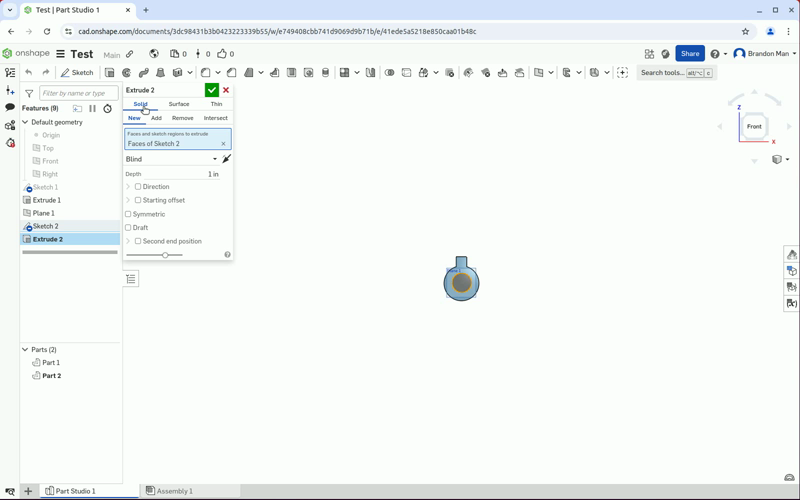
click(143, 106)
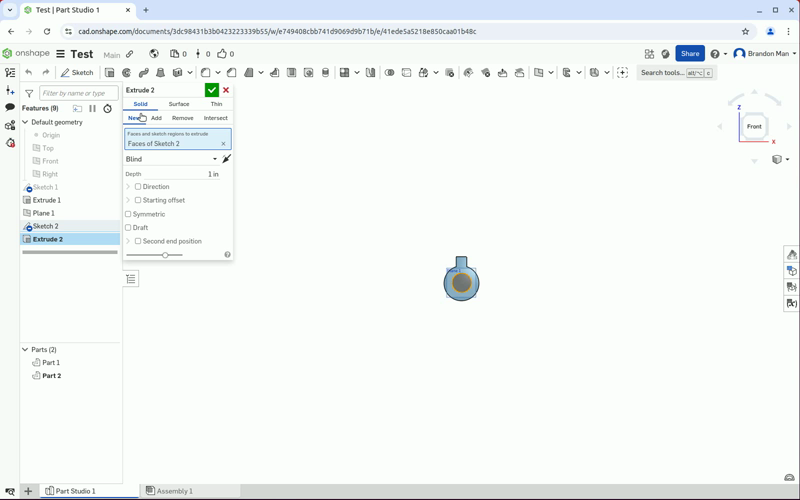
mouse_move(137, 120)
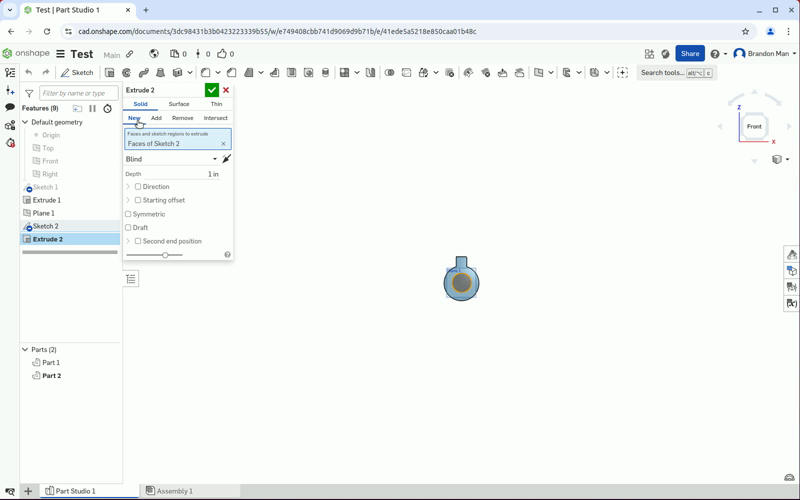
click(137, 120)
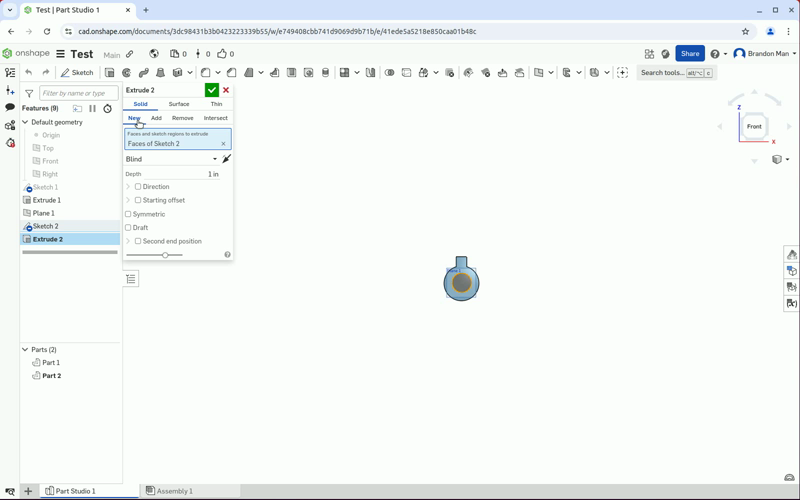
key(tab, 4)
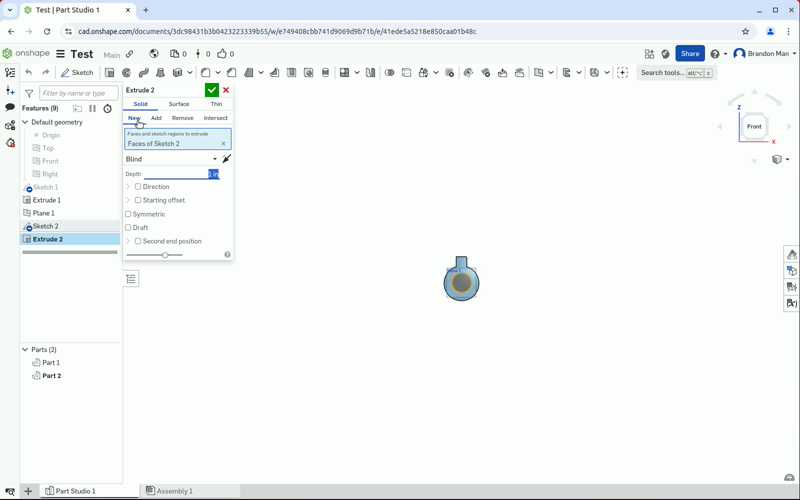
text(21.423)
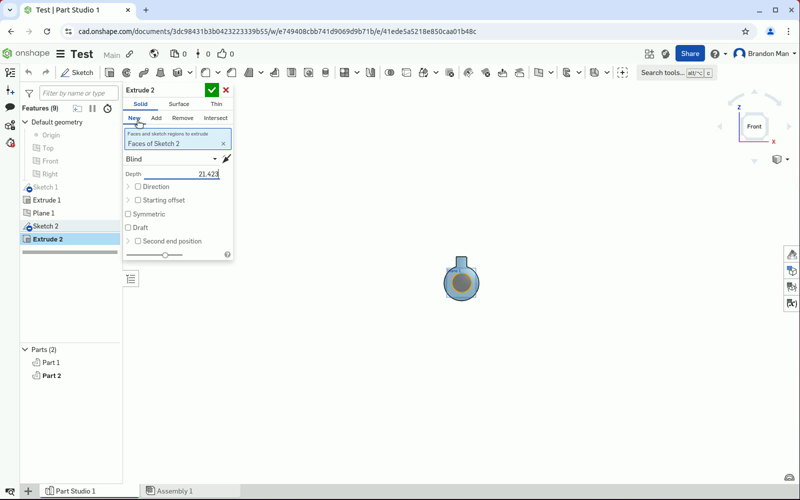
key(enter)
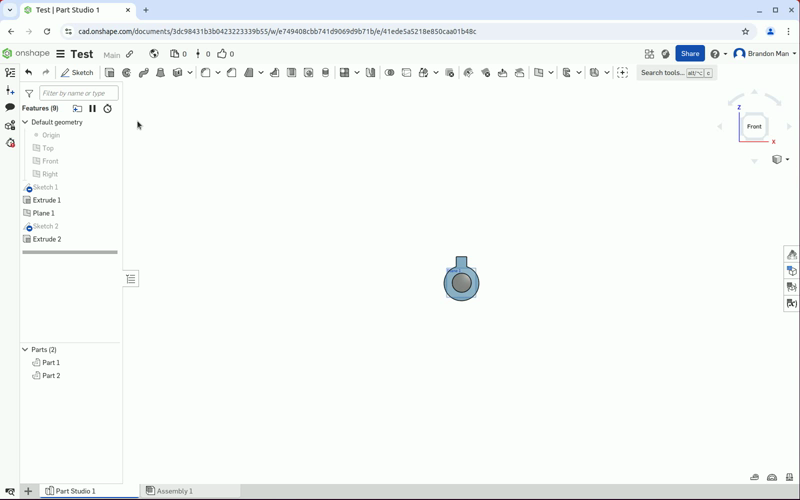
key(shift+h)
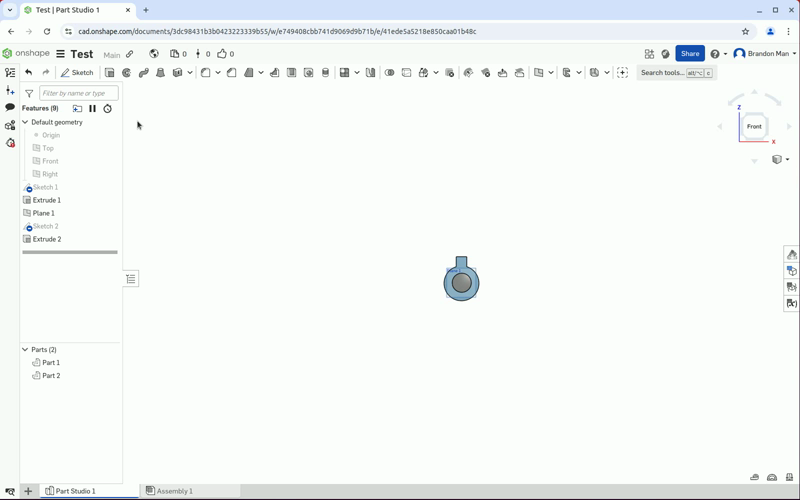
key(shift+h)
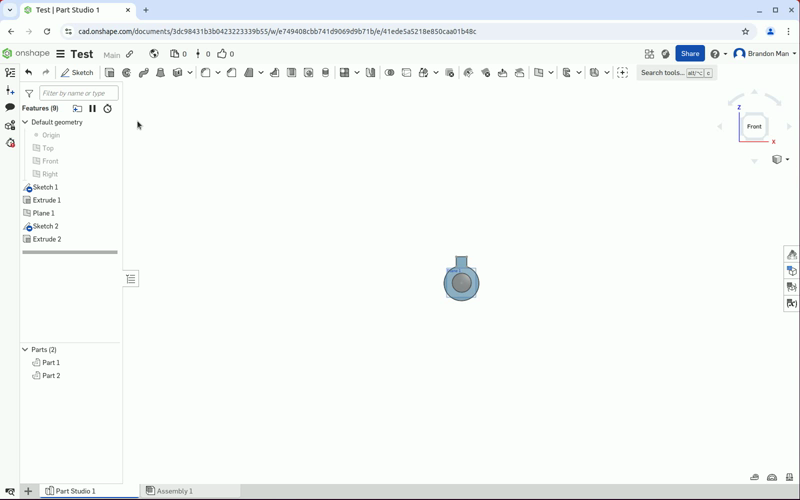
key(shift+7)
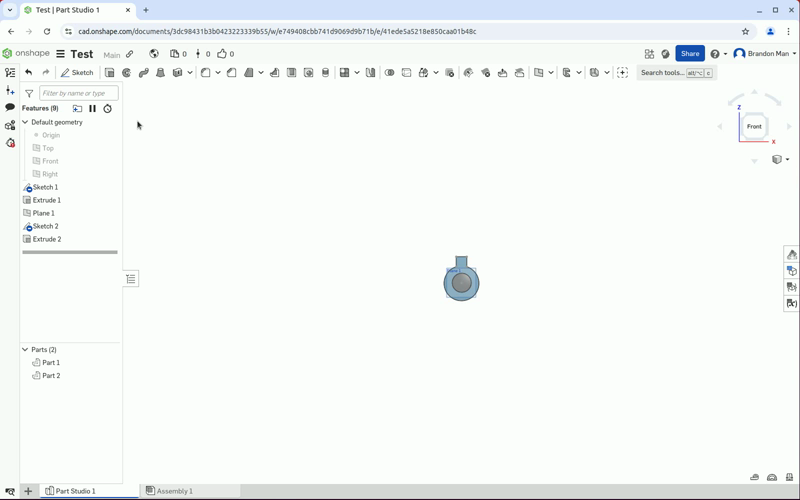
key(left, 2)
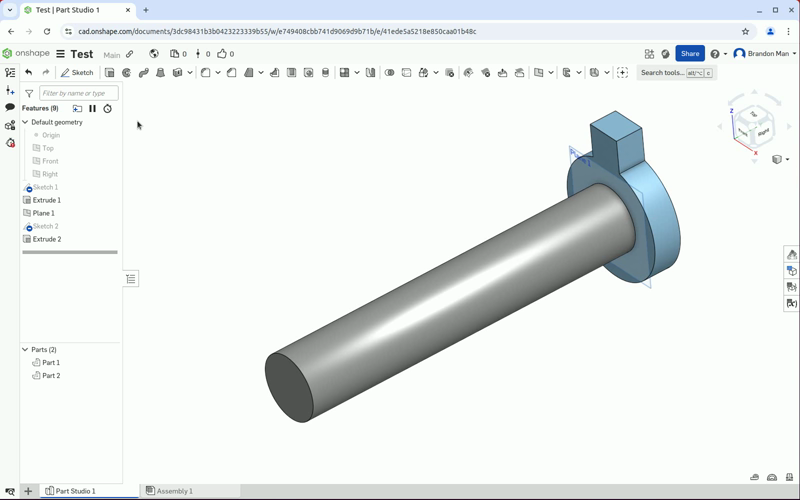
key(down, 2)
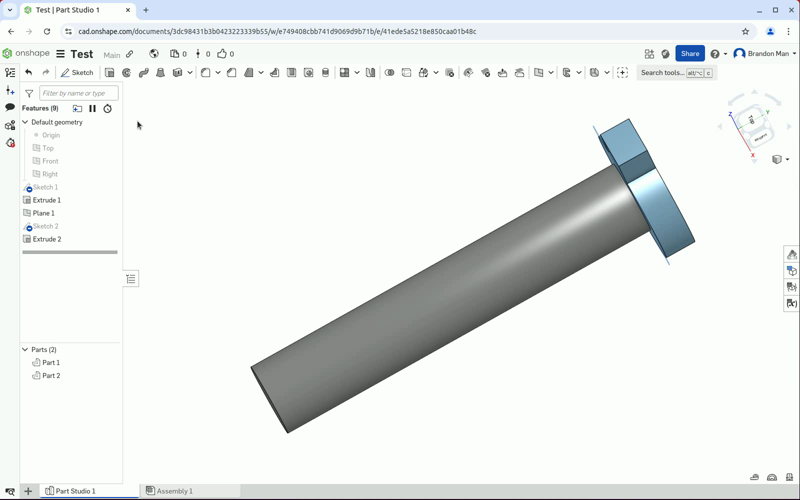
key(up, 2)
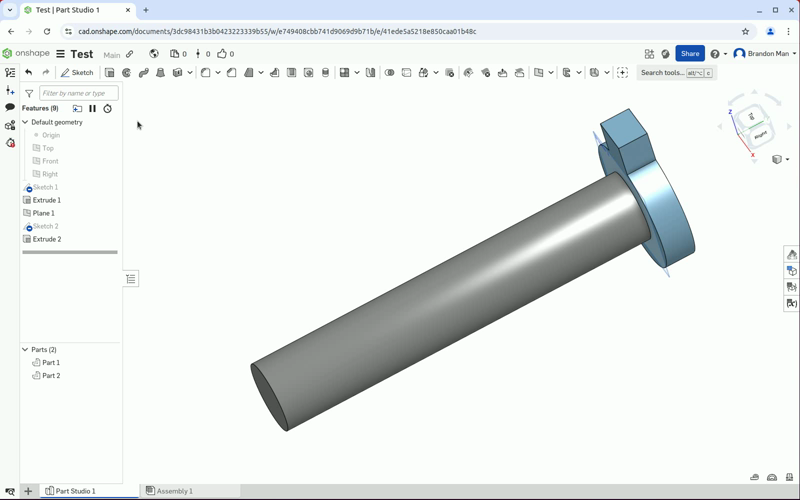
key(right, 2)
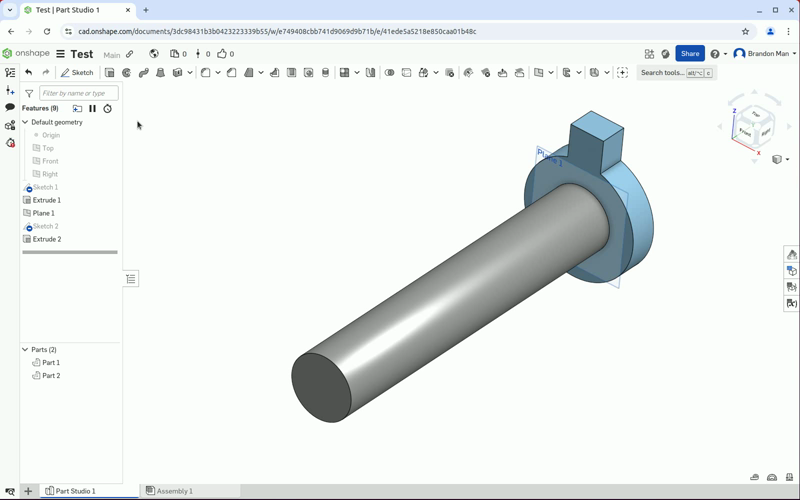
mouse_move(73, 189)
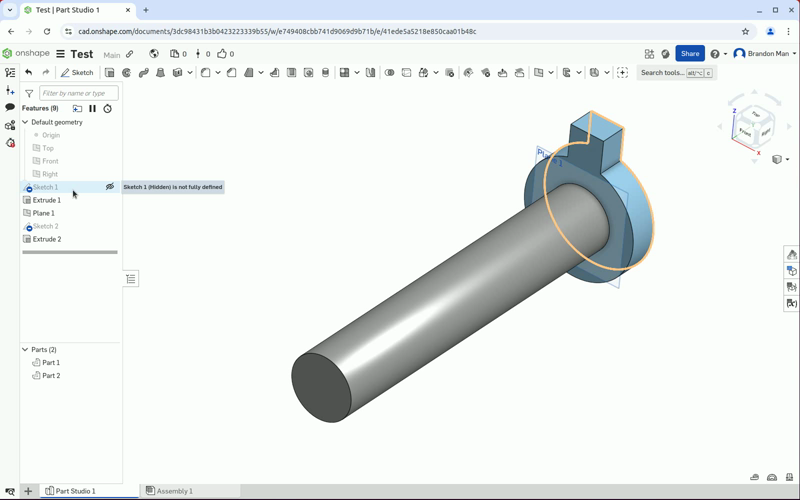
click(73, 189)